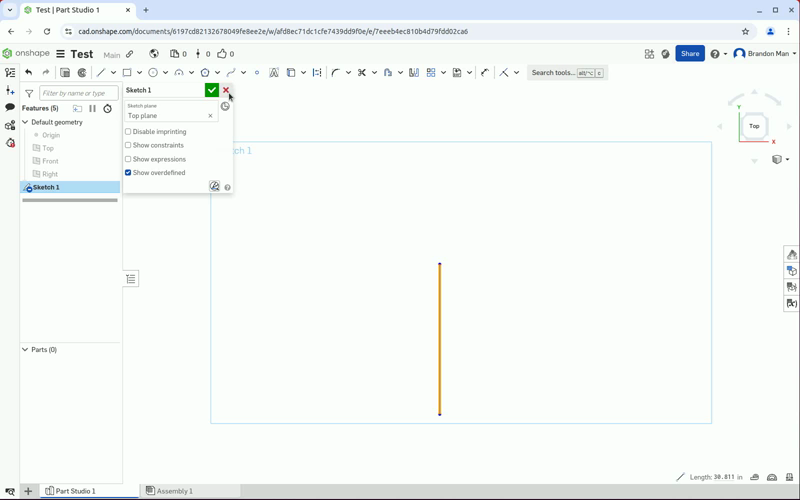
key(shift+h)
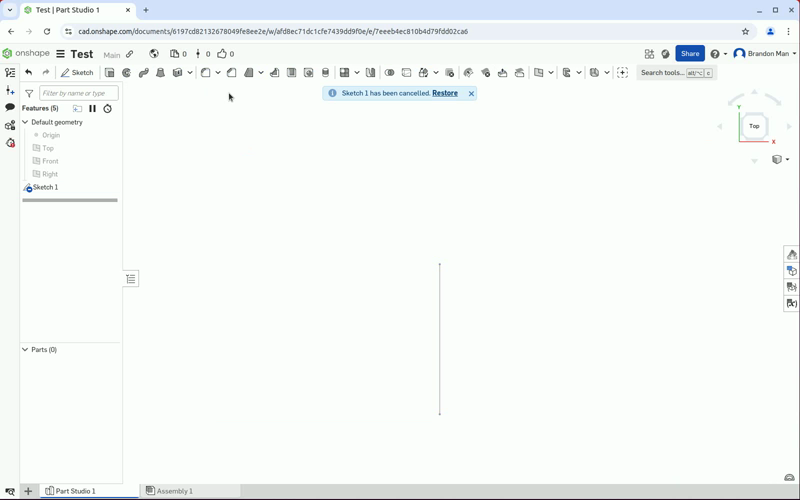
key(shift+s)
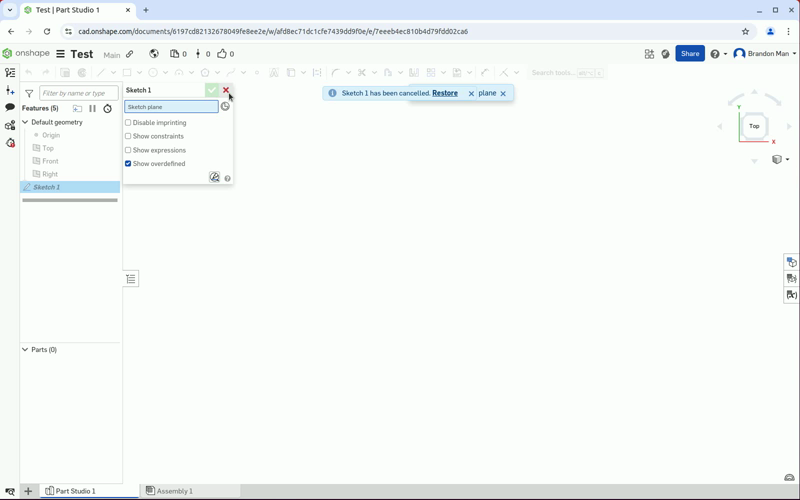
mouse_move(73, 150)
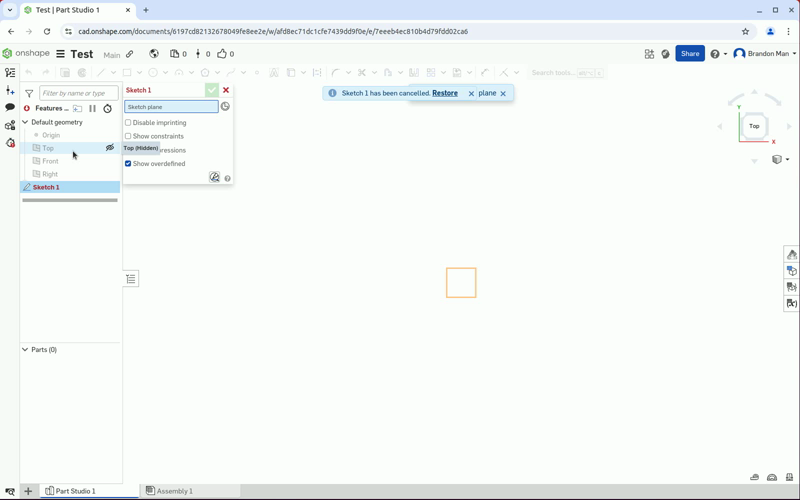
click(73, 150)
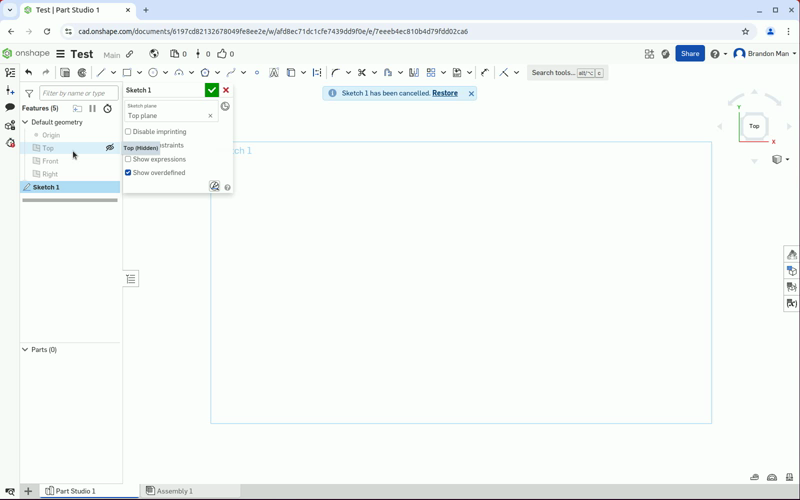
mouse_move(73, 352)
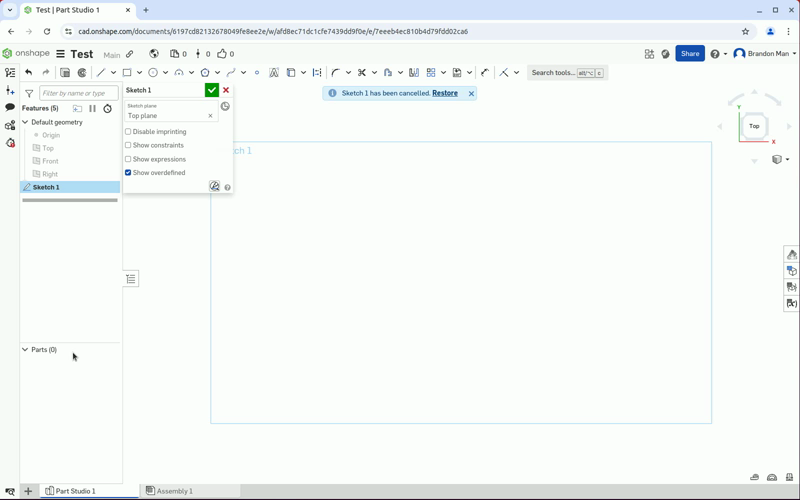
key(y)
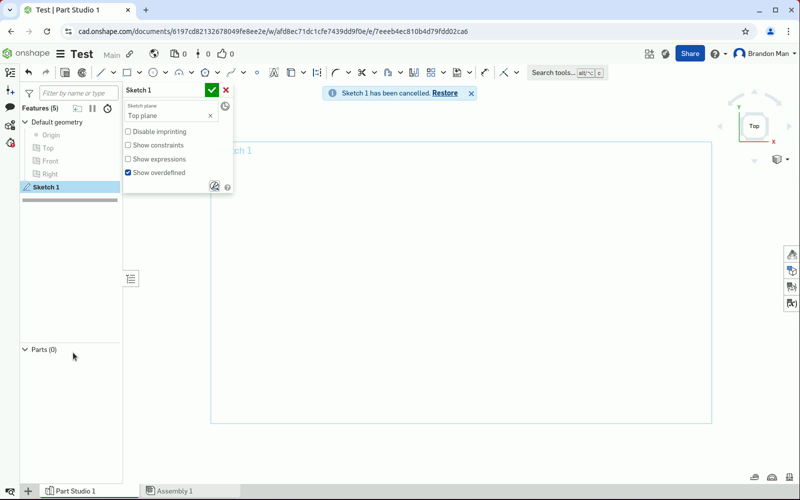
key(l)
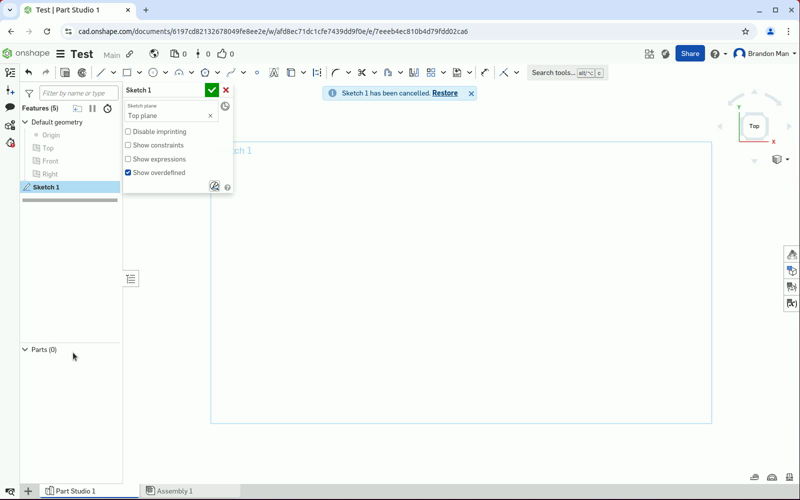
key_down(shift)
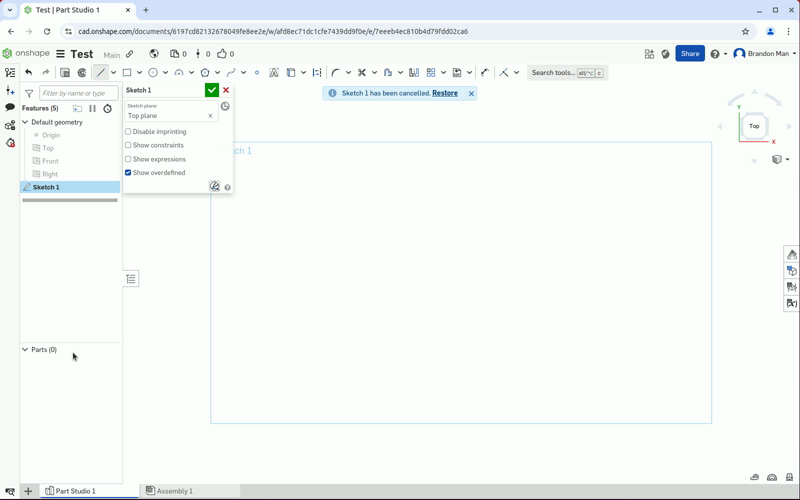
mouse_move(390, 349)
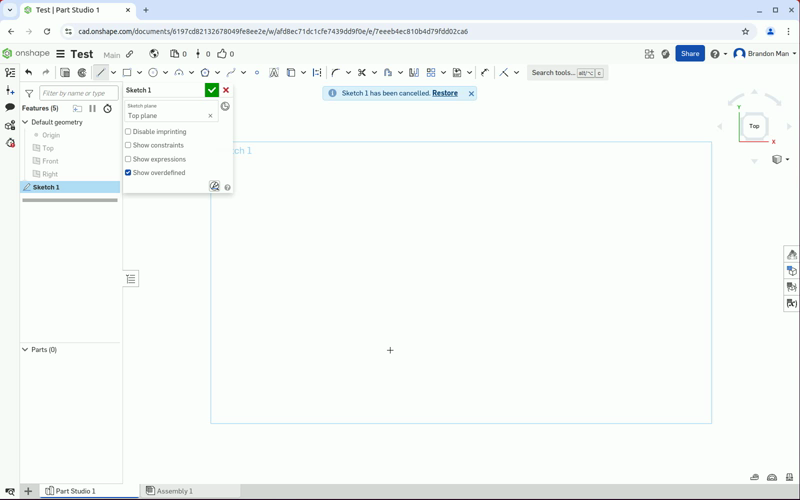
click(390, 349)
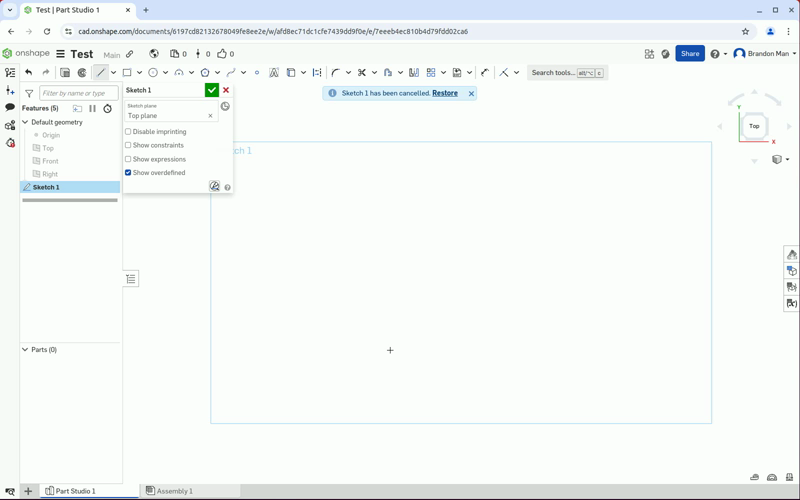
key_up(shift)
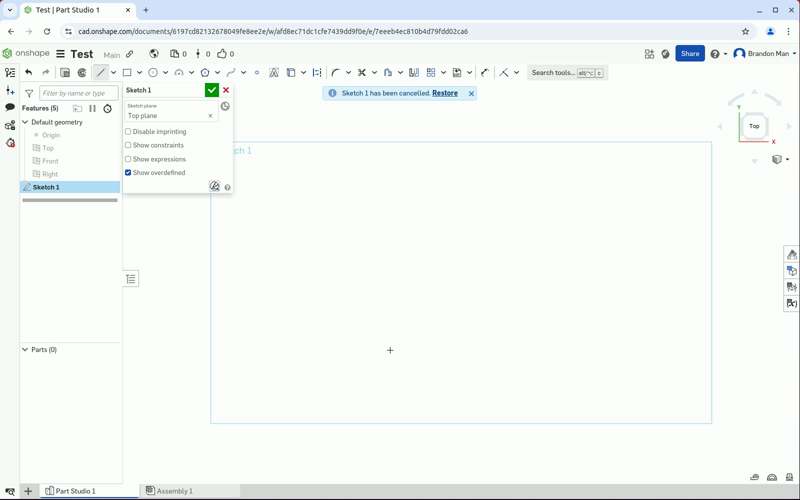
key_down(shift)
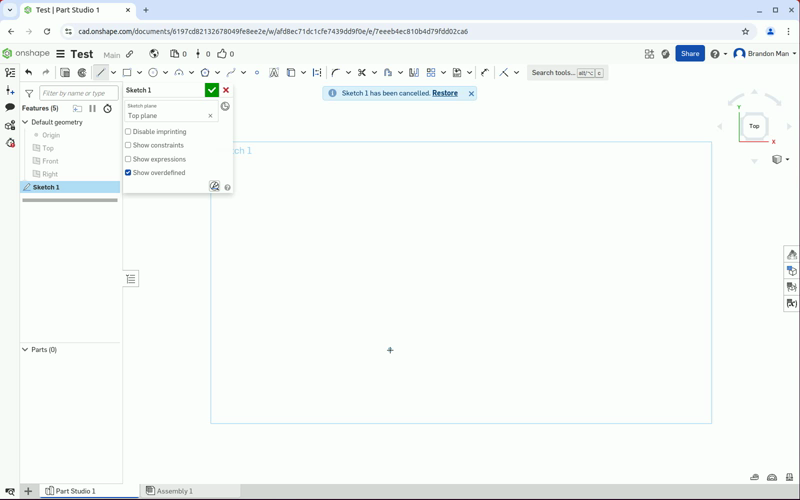
mouse_move(516, 349)
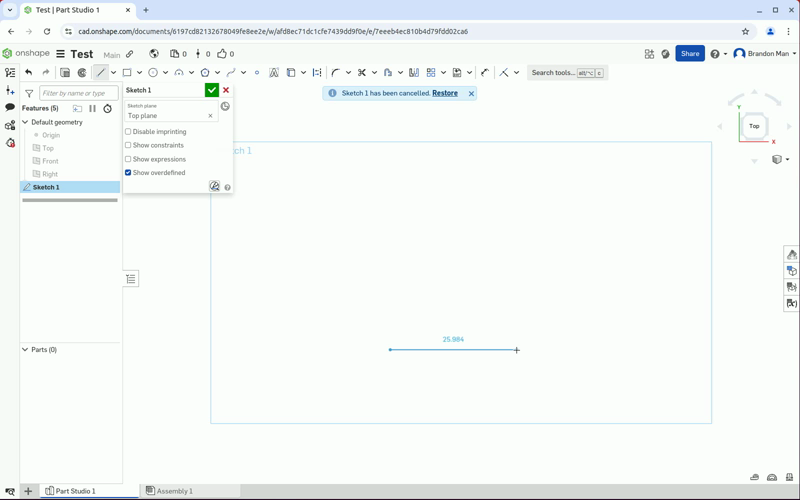
click(516, 349)
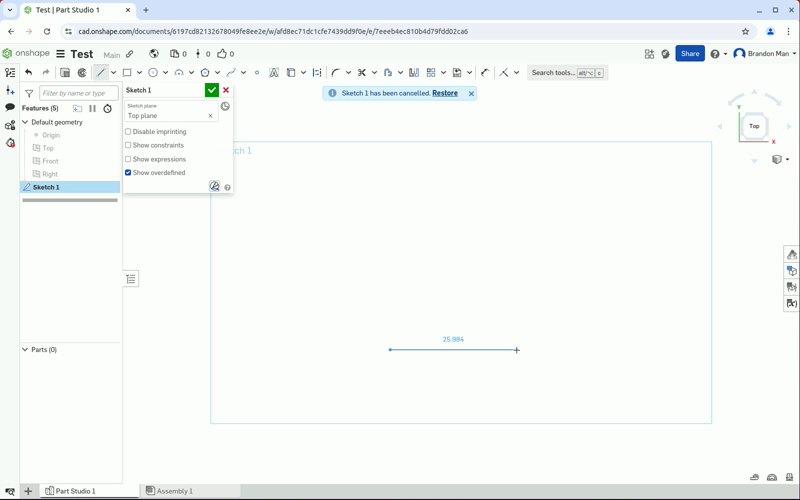
key_up(shift)
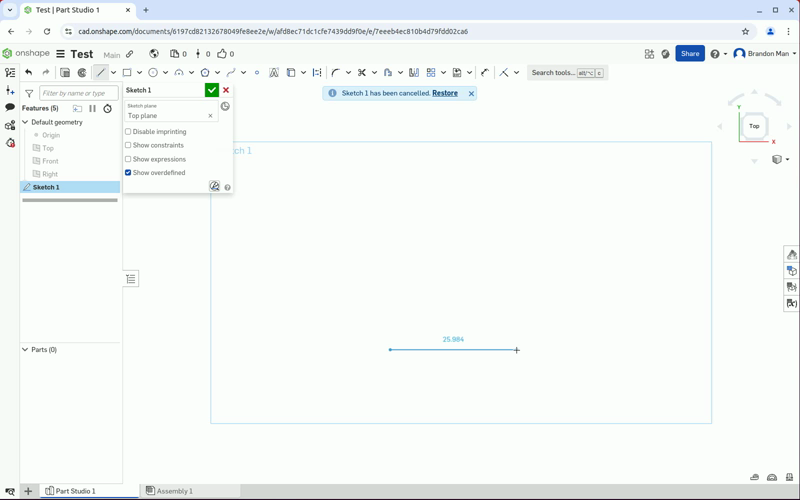
key_down(shift)
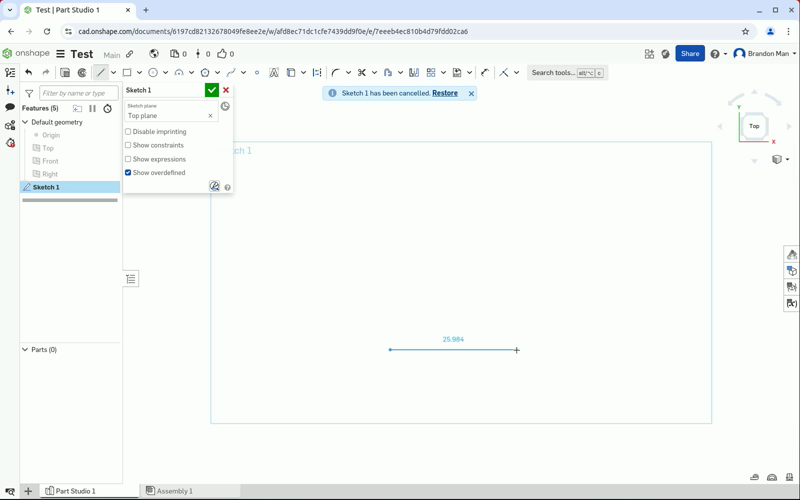
mouse_move(516, 223)
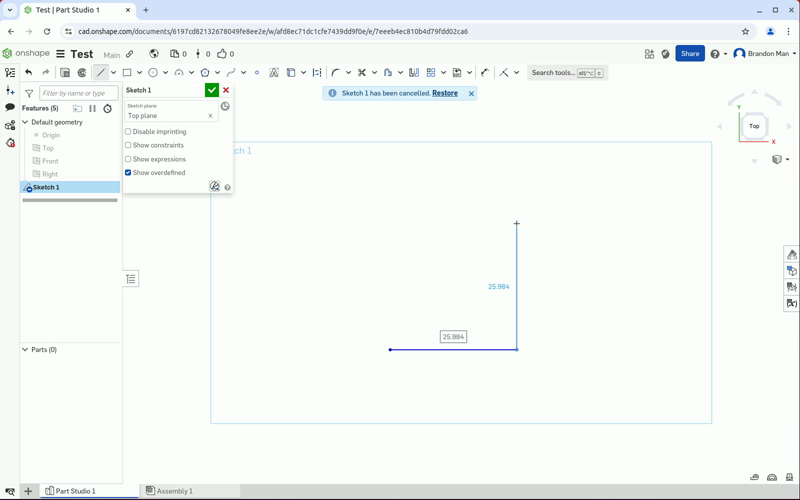
click(516, 223)
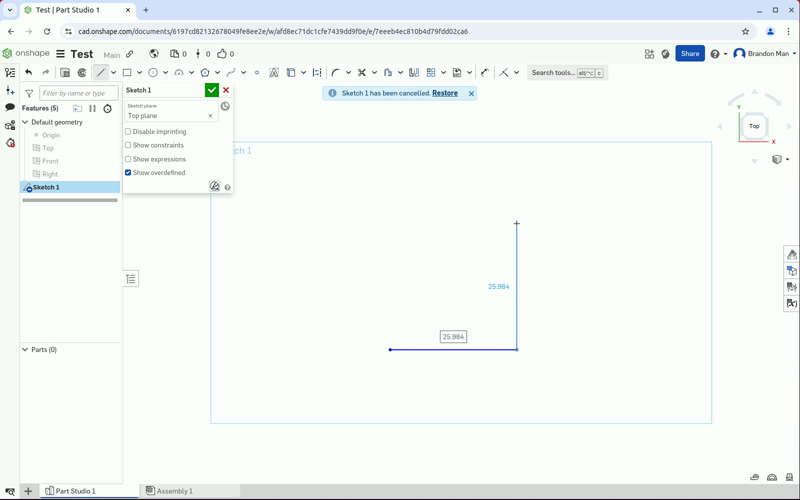
key_up(shift)
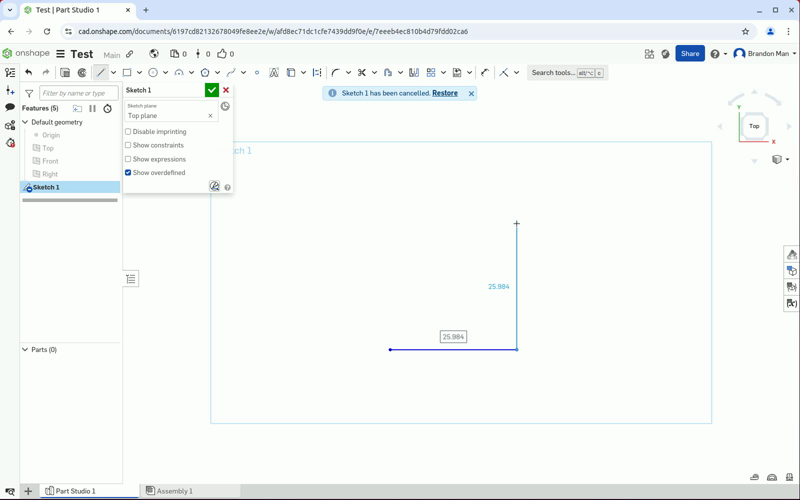
key_down(shift)
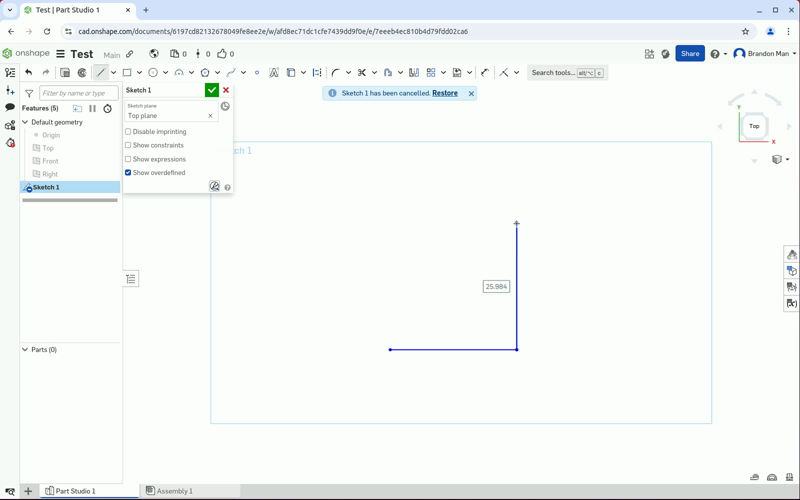
mouse_move(390, 223)
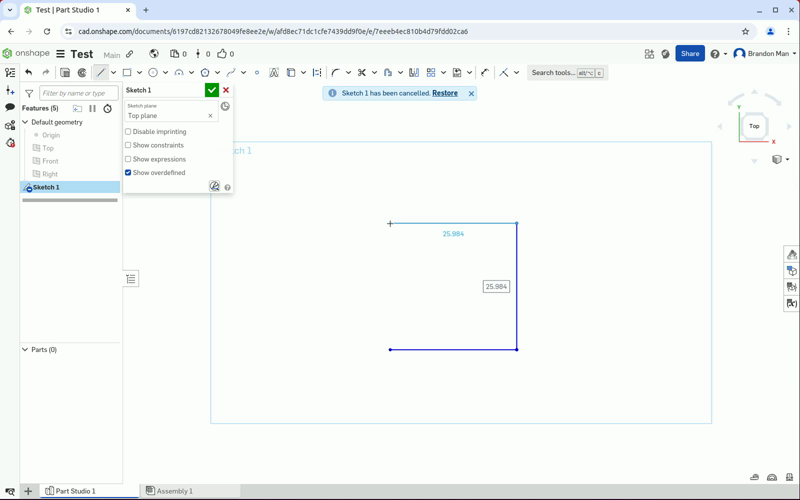
click(390, 223)
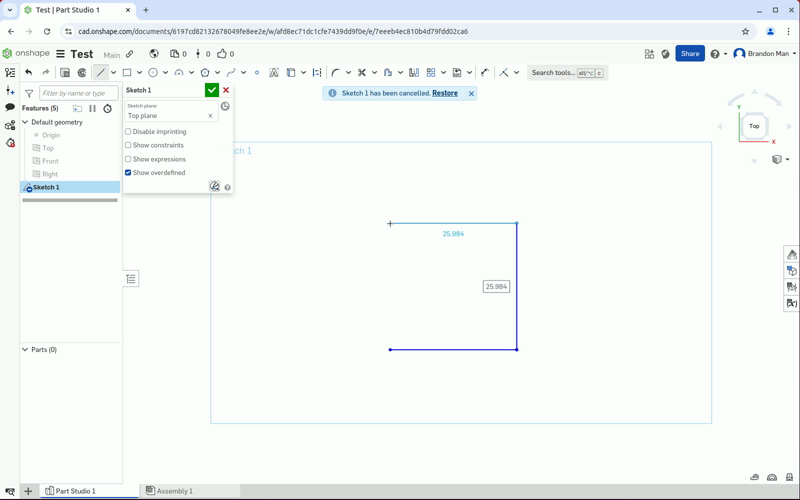
key_up(shift)
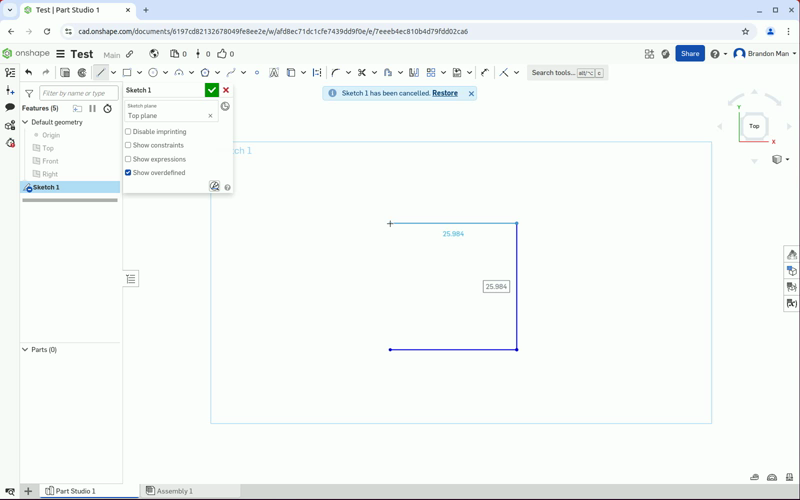
key_down(shift)
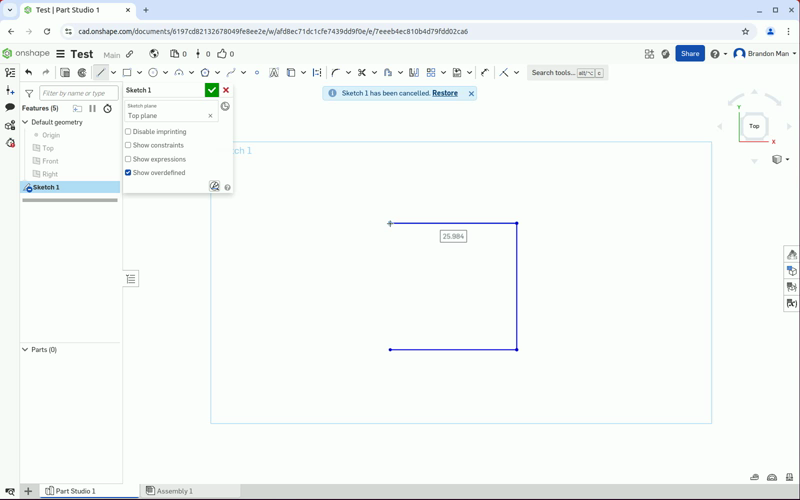
mouse_move(390, 349)
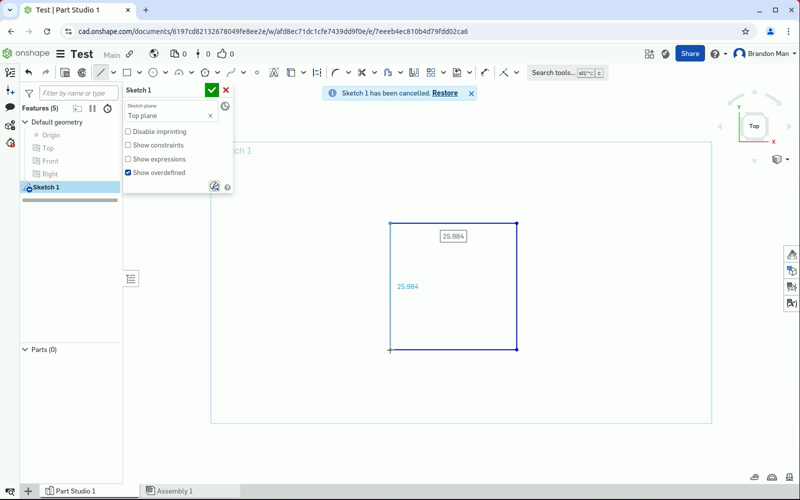
key_up(shift)
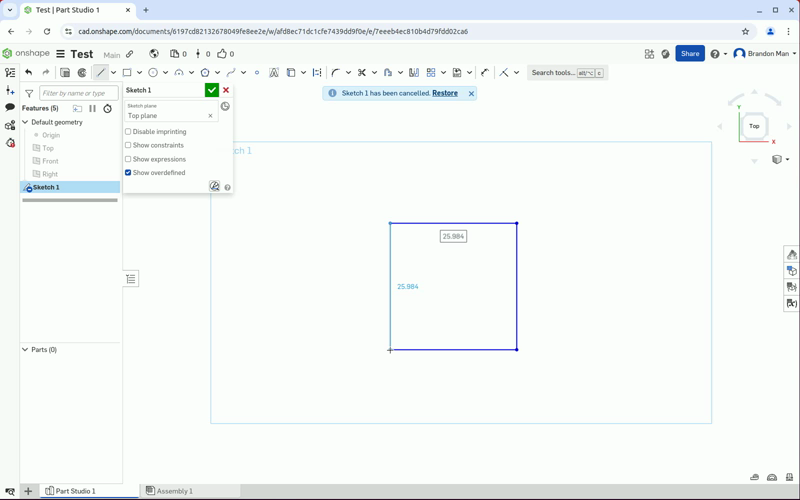
click(390, 349)
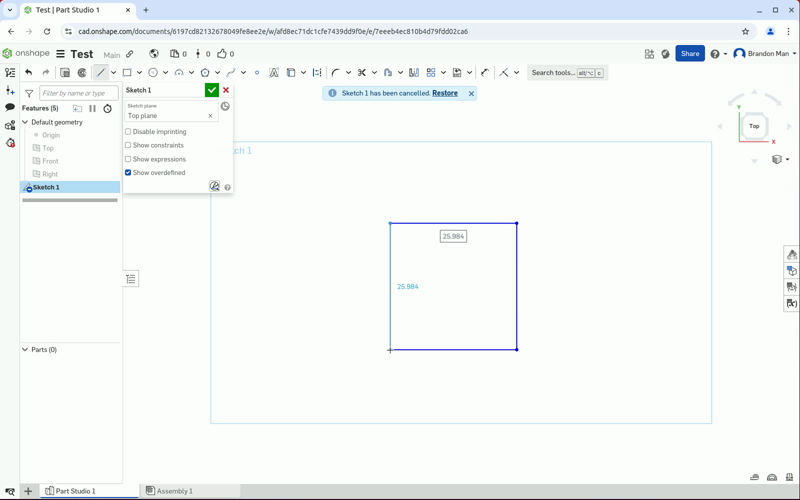
key(esc)
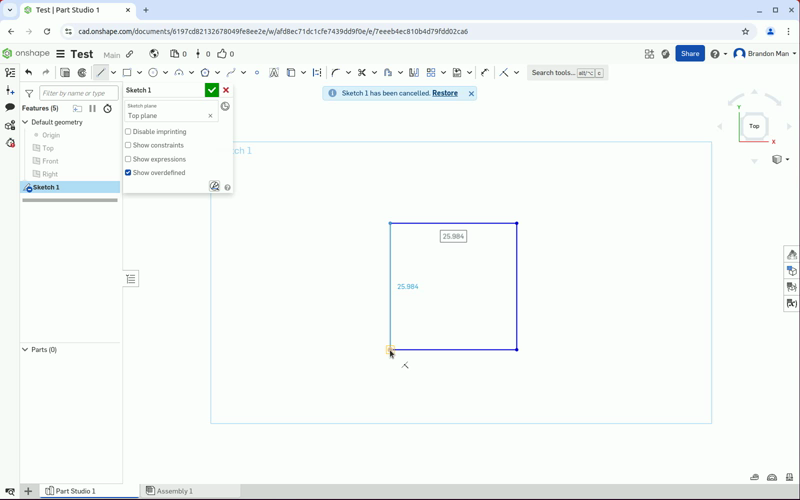
mouse_move(472, 286)
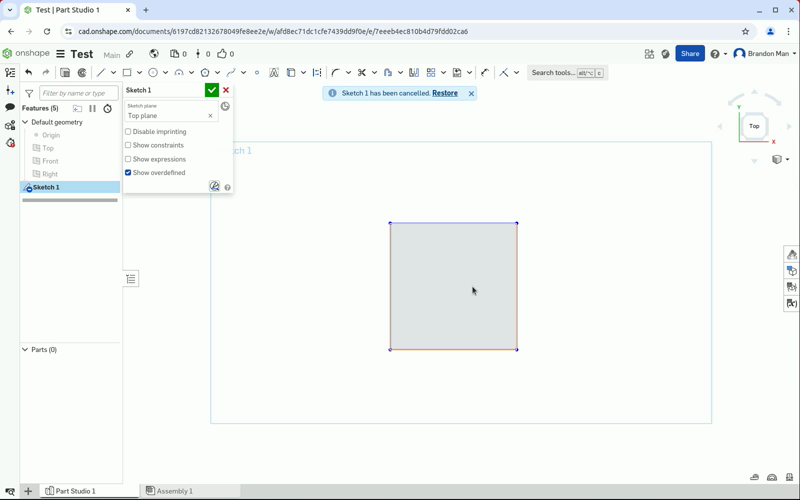
click(472, 286)
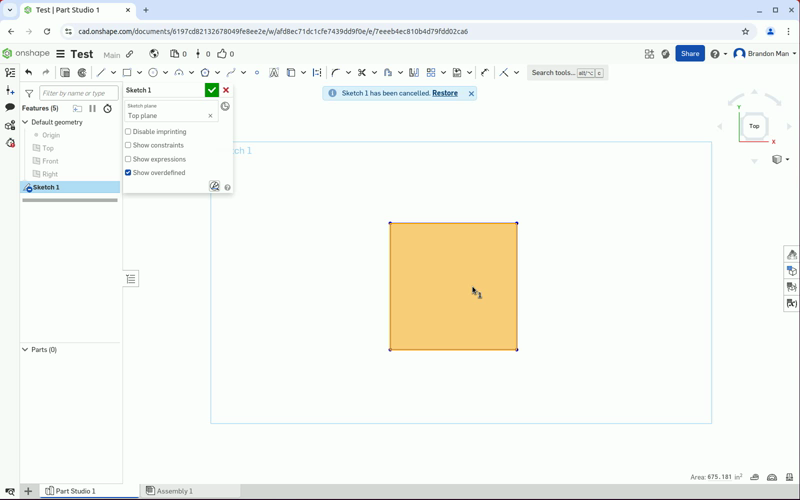
mouse_move(73, 352)
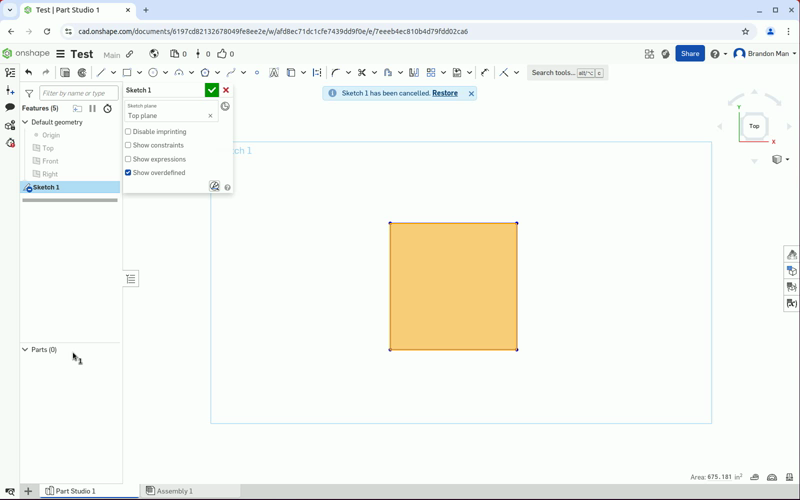
key(shift+y)
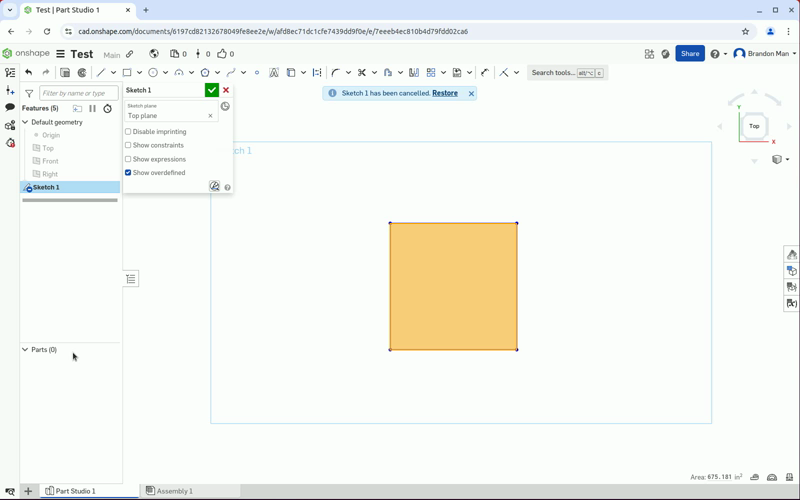
key(shift+e)
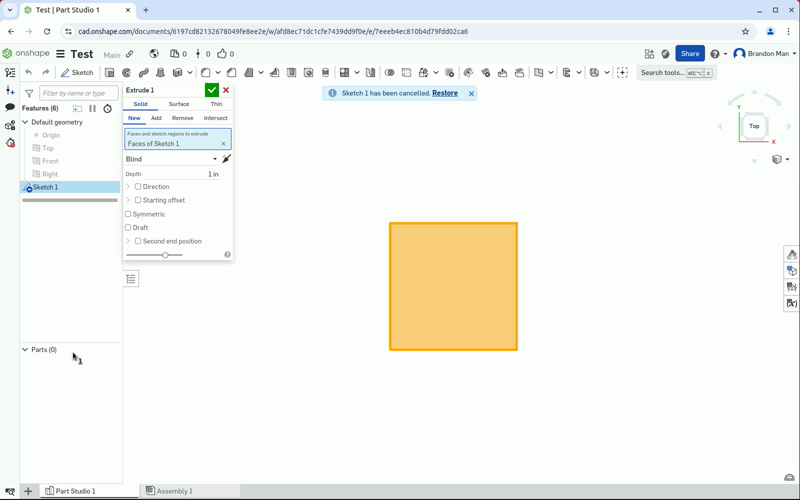
mouse_move(143, 106)
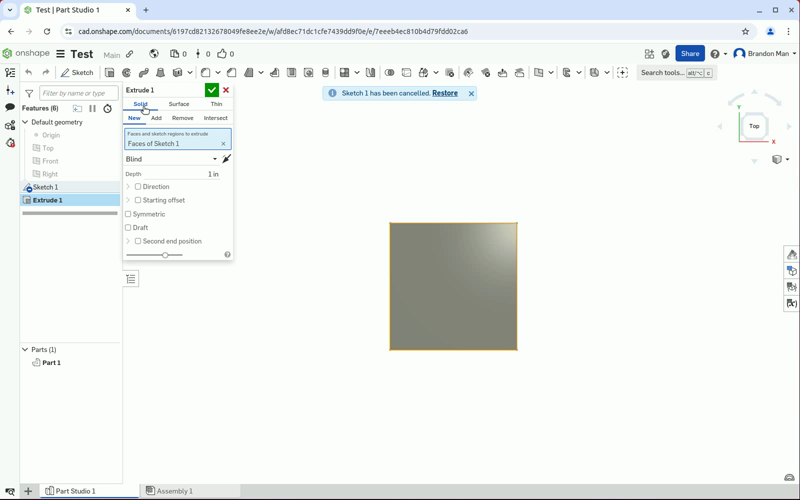
click(143, 106)
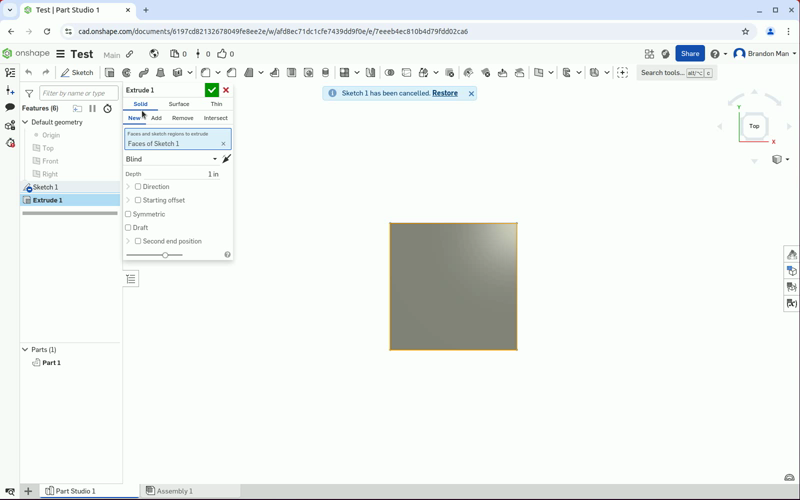
mouse_move(137, 120)
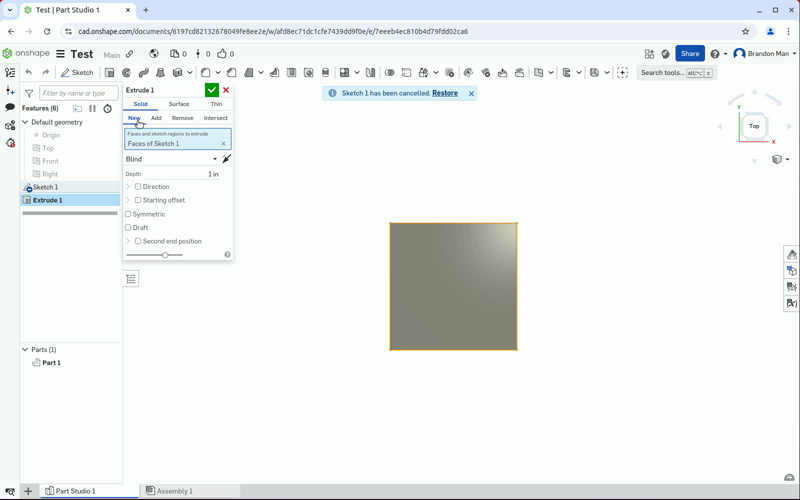
click(137, 120)
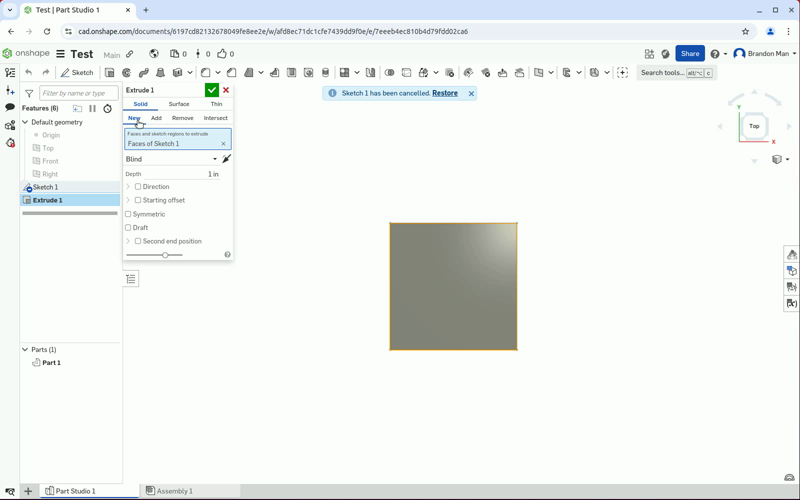
key(tab, 4)
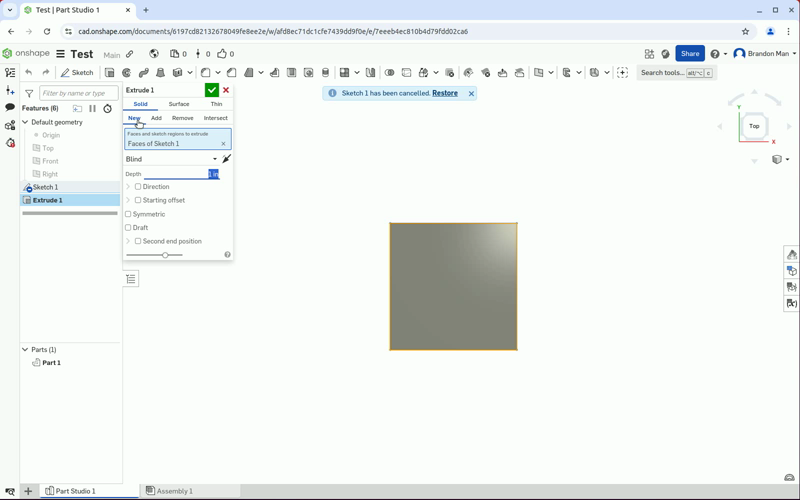
text(12.998)
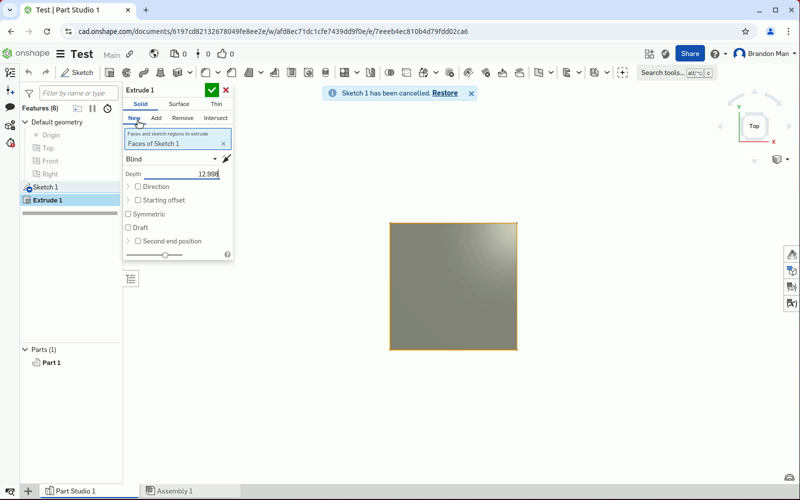
key(enter)
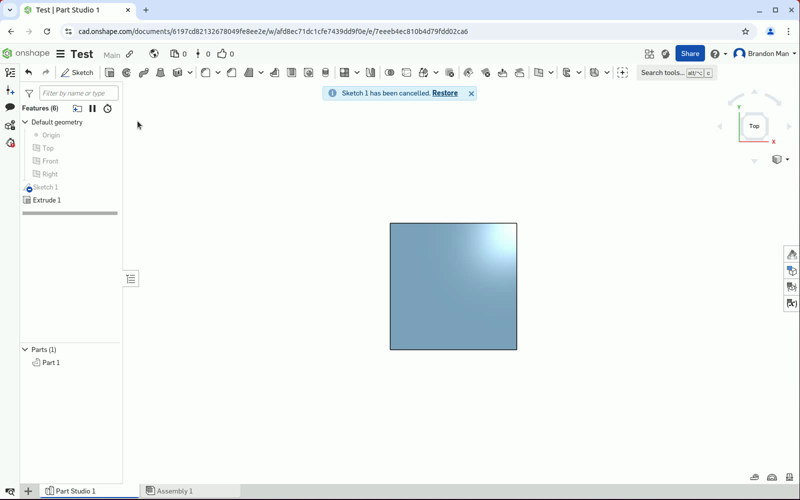
key(shift+h)
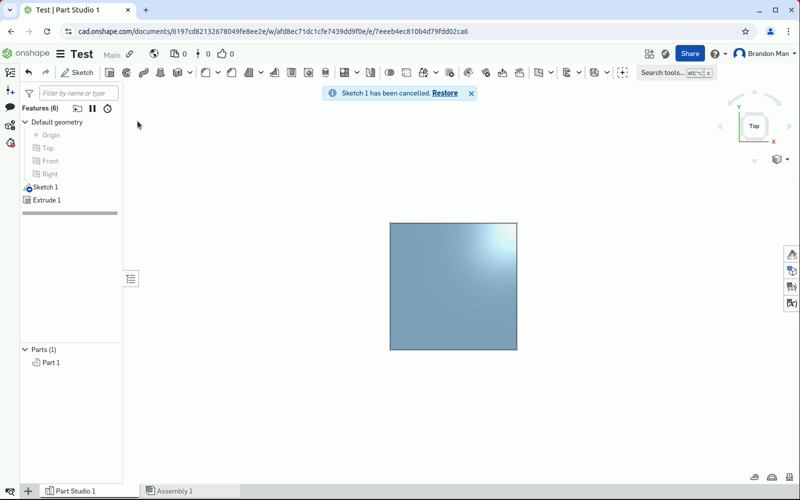
key(shift+h)
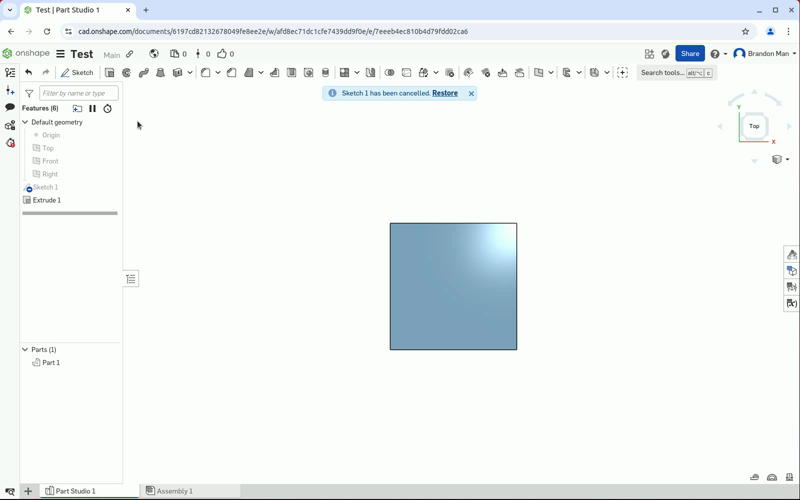
mouse_move(73, 189)
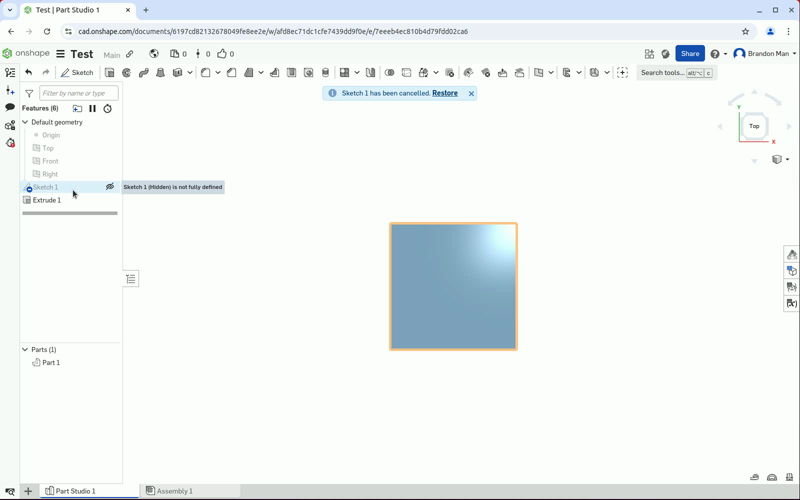
click(73, 189)
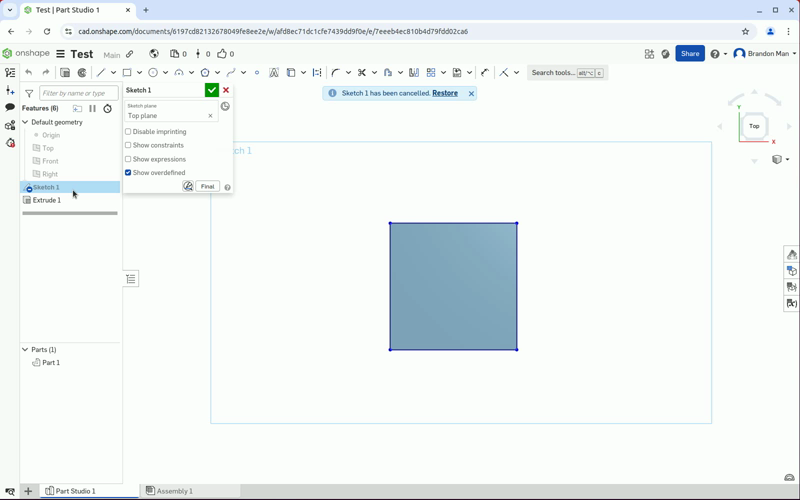
mouse_move(229, 92)
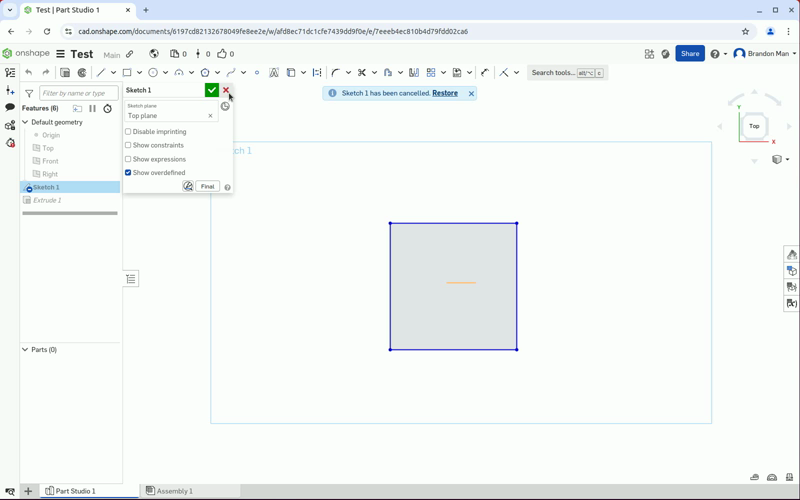
click(229, 92)
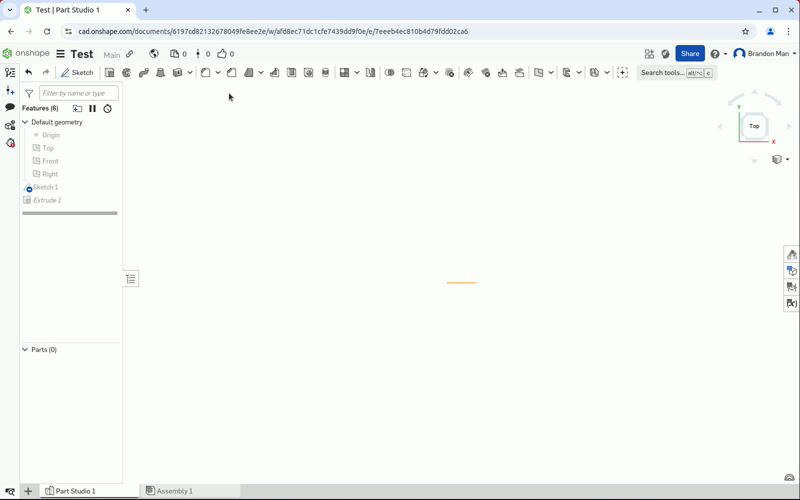
mouse_move(73, 352)
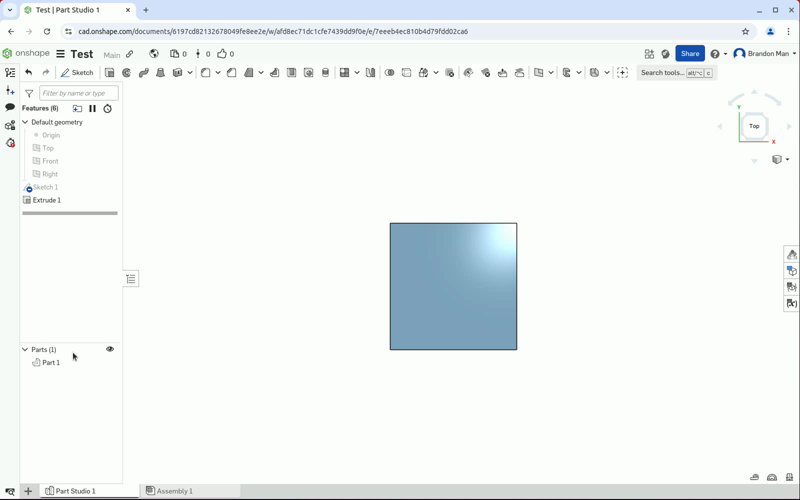
key(y)
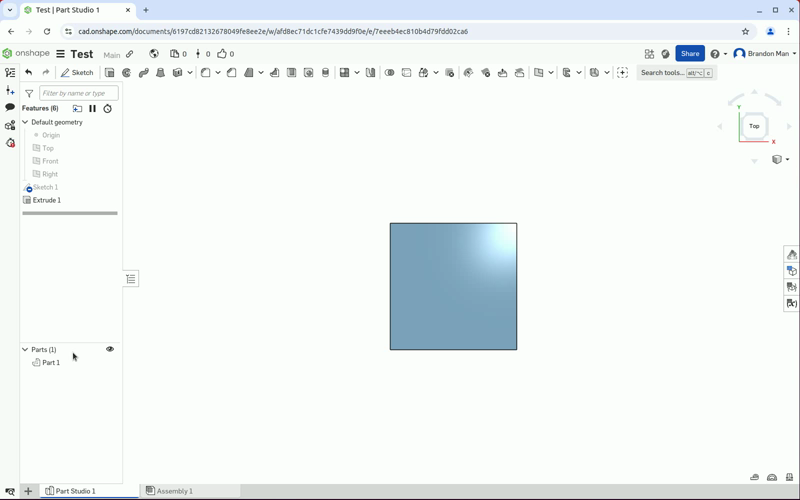
key(shift+p)
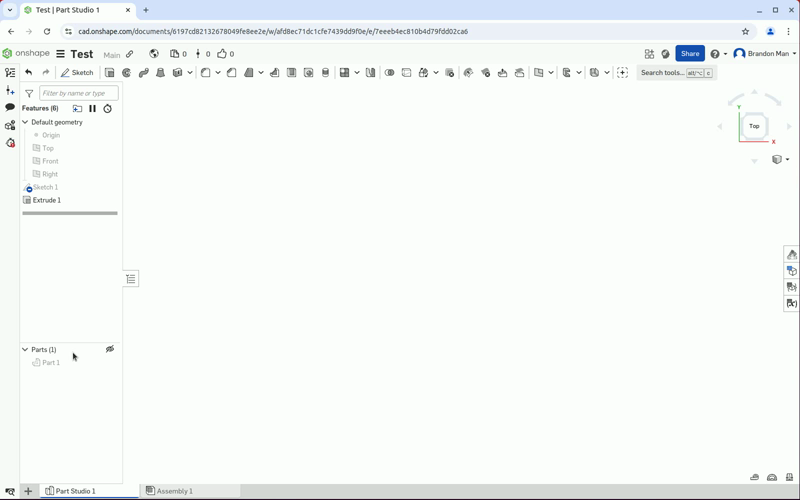
key(space)
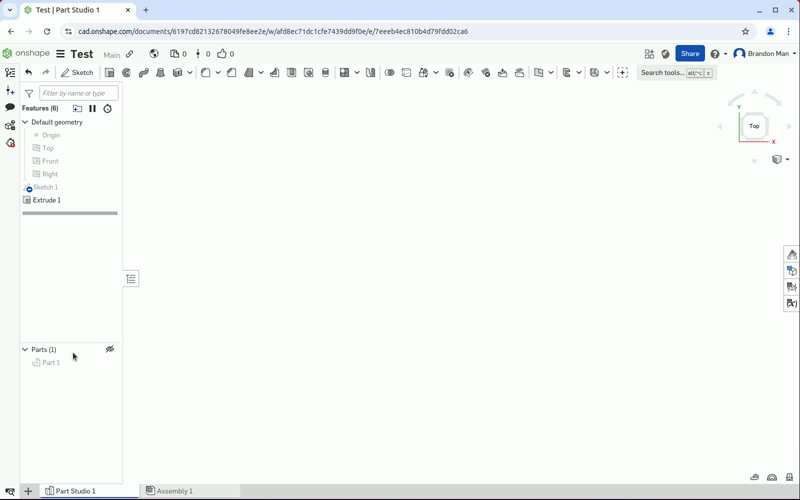
key_down(shift)
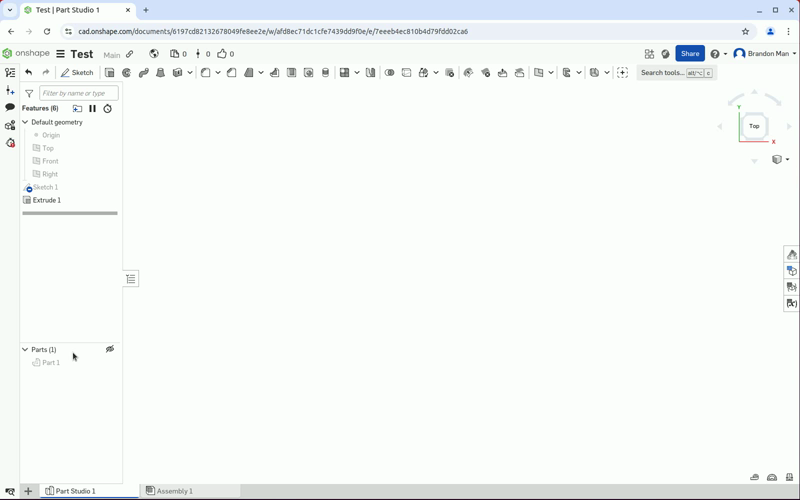
key(up)
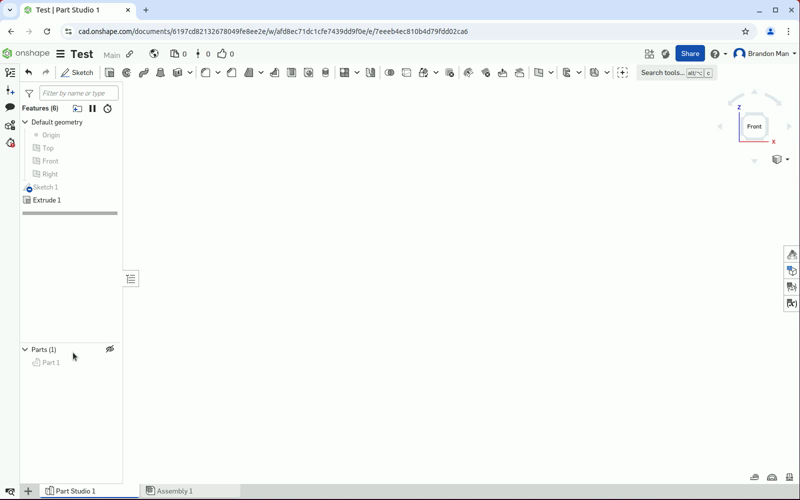
key_up(shift)
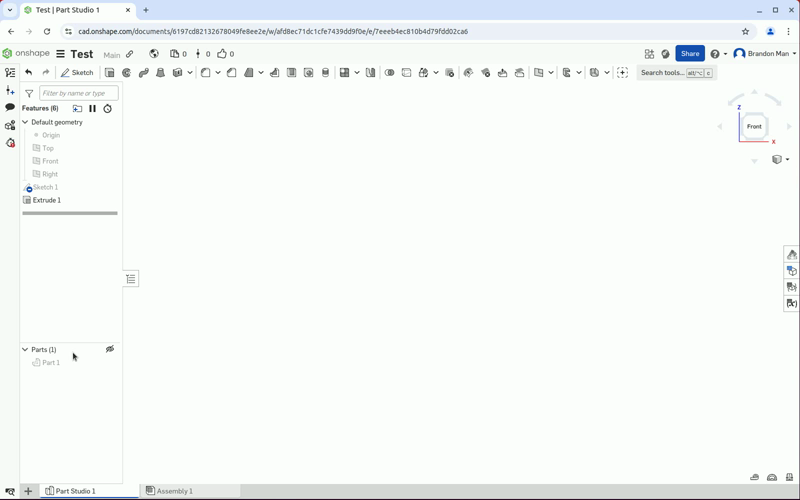
key(space)
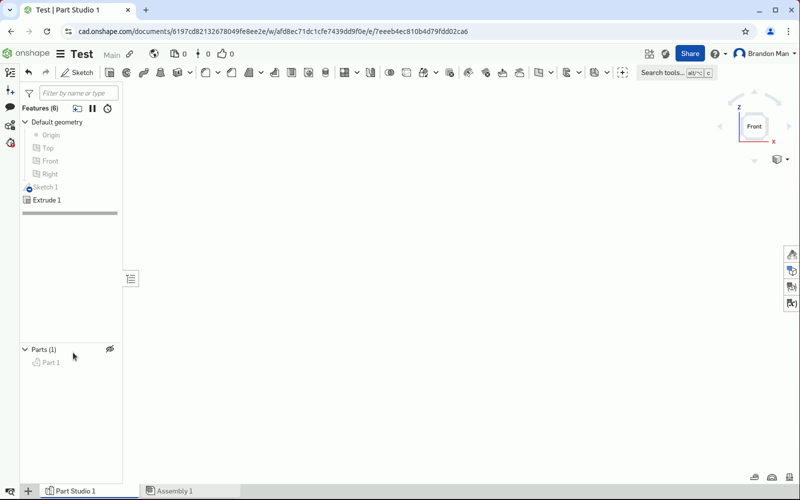
key_down(shift)
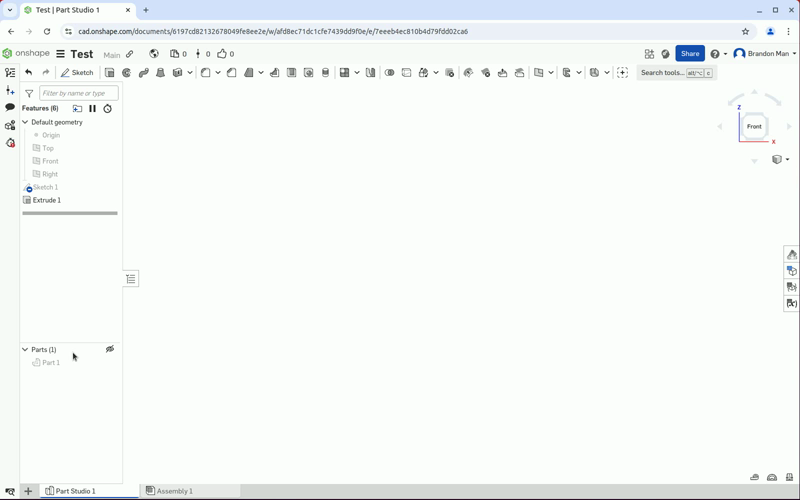
key(left)
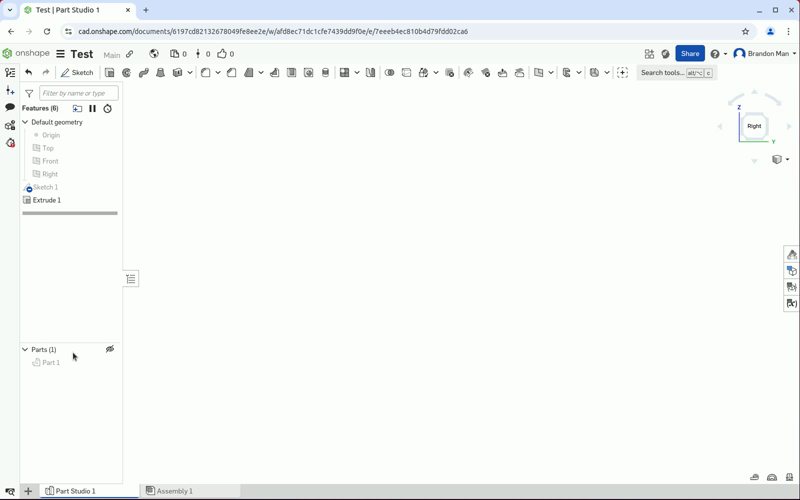
key_up(shift)
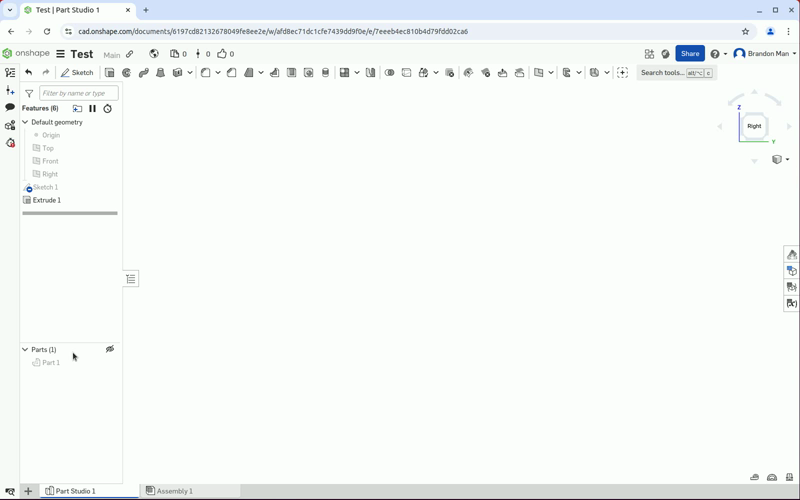
mouse_move(73, 352)
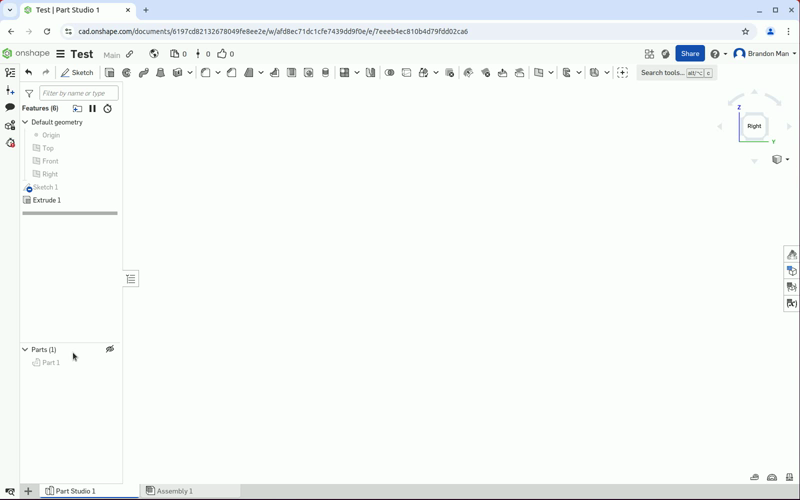
key(shift+y)
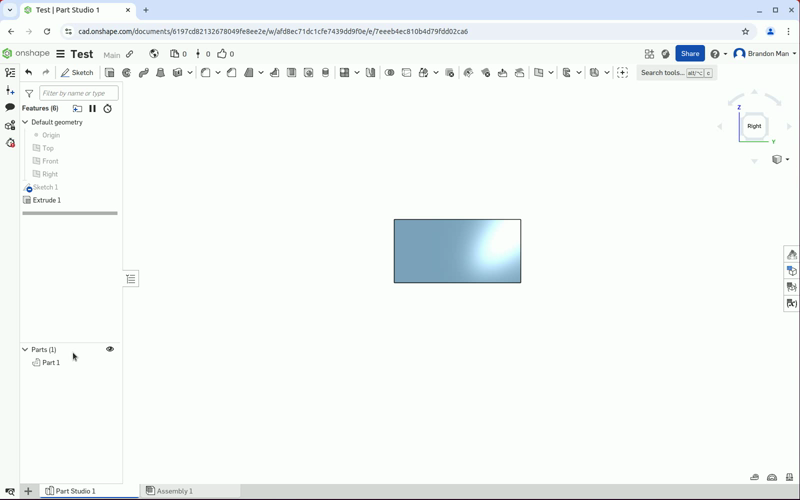
mouse_move(541, 75)
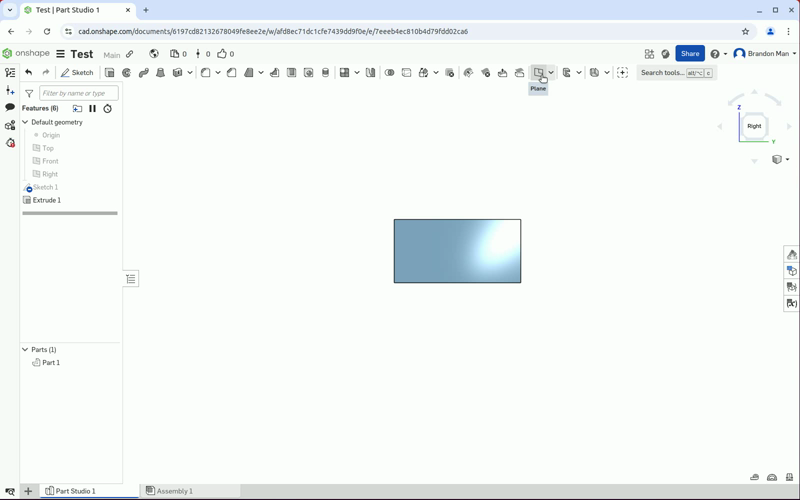
click(541, 75)
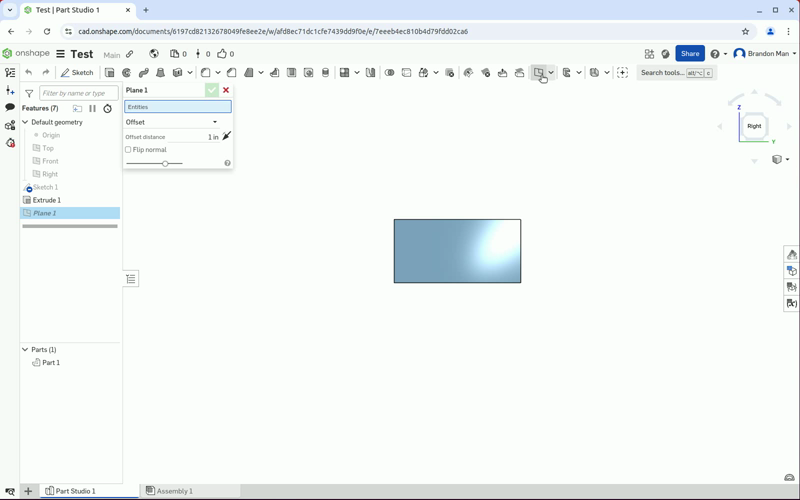
mouse_move(73, 176)
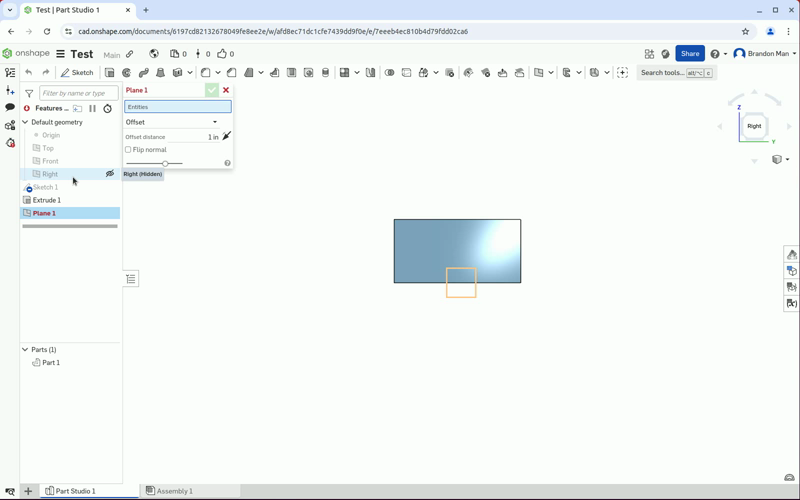
click(73, 176)
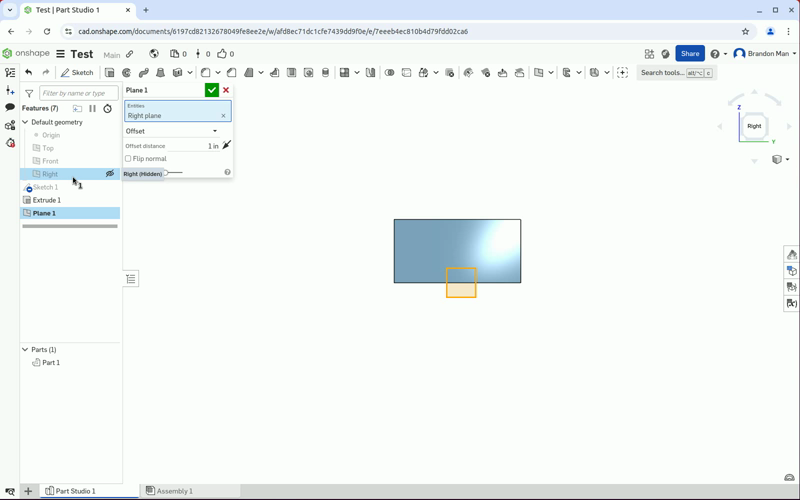
key(tab, 2)
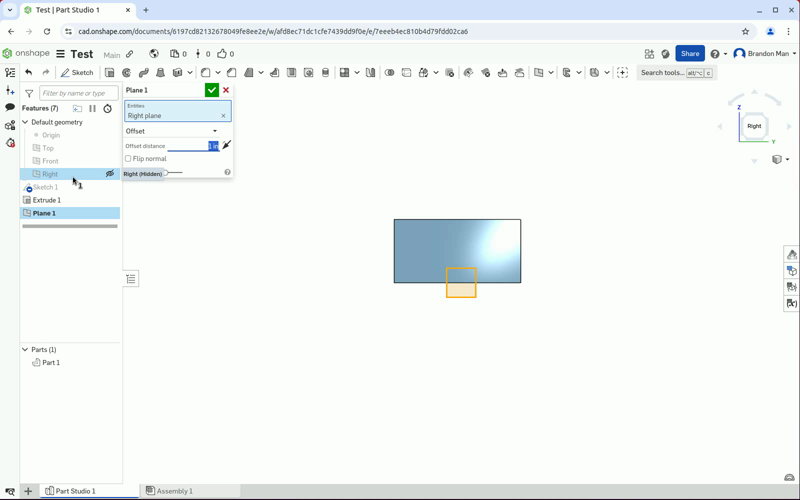
text(14.45)
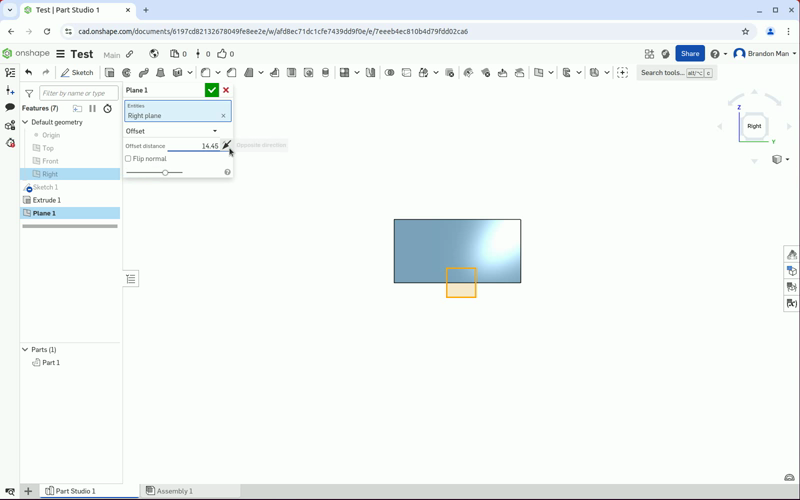
mouse_move(229, 147)
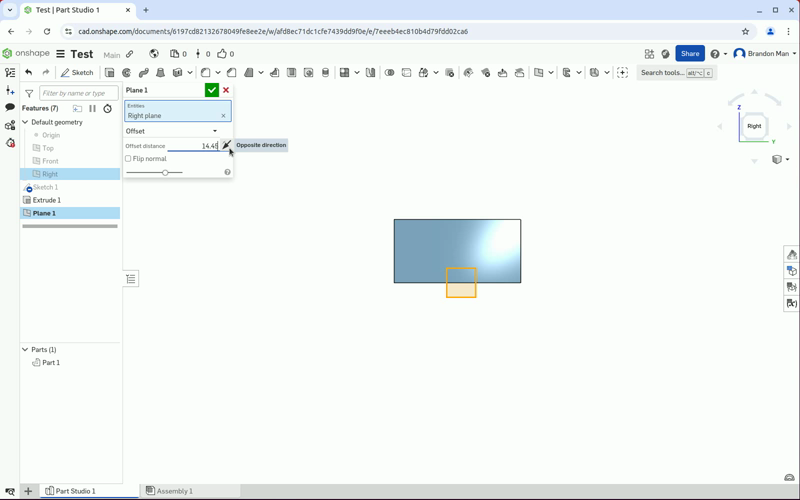
click(229, 147)
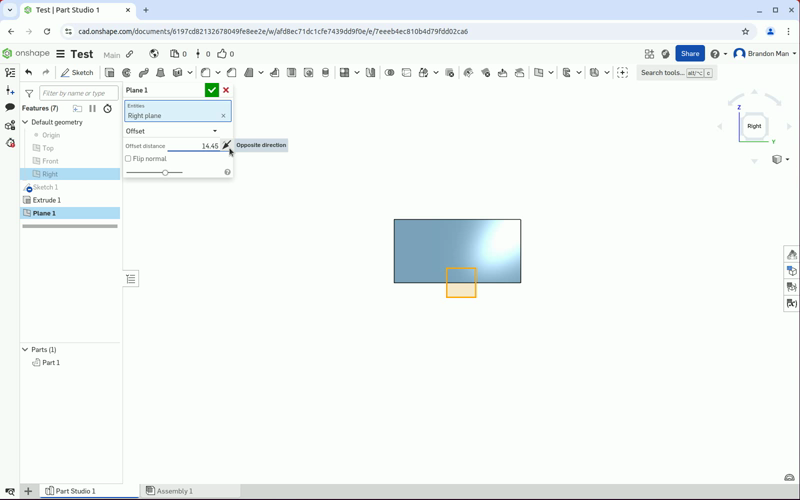
key(enter, 2)
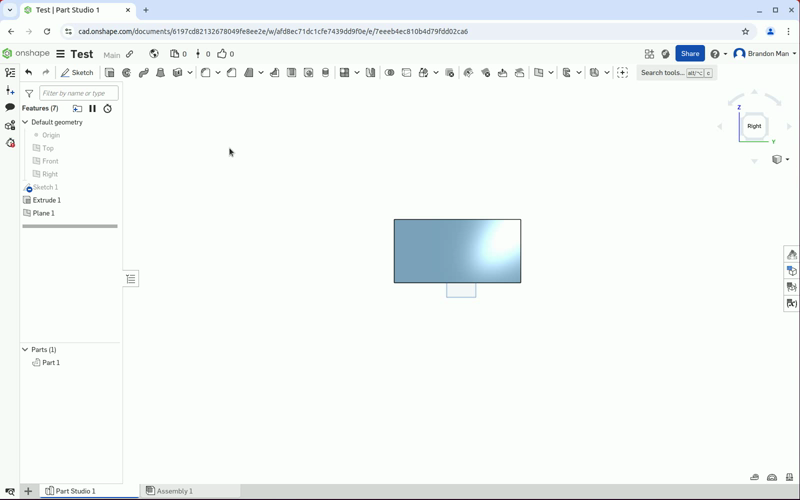
key(shift+s)
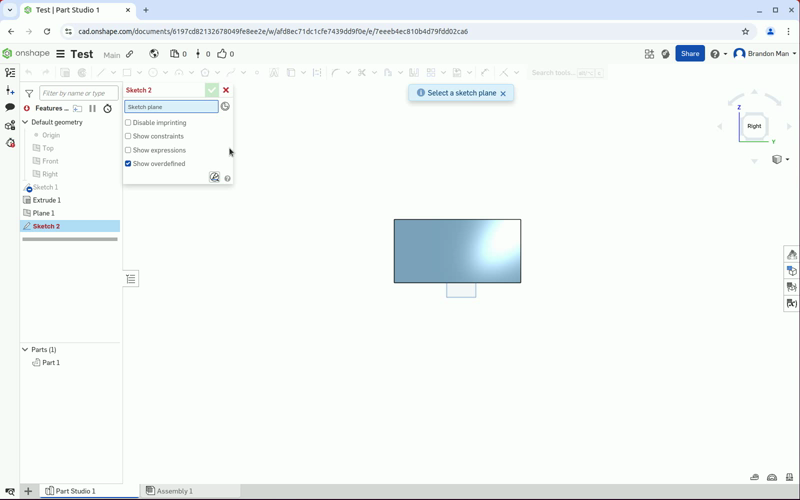
mouse_move(73, 215)
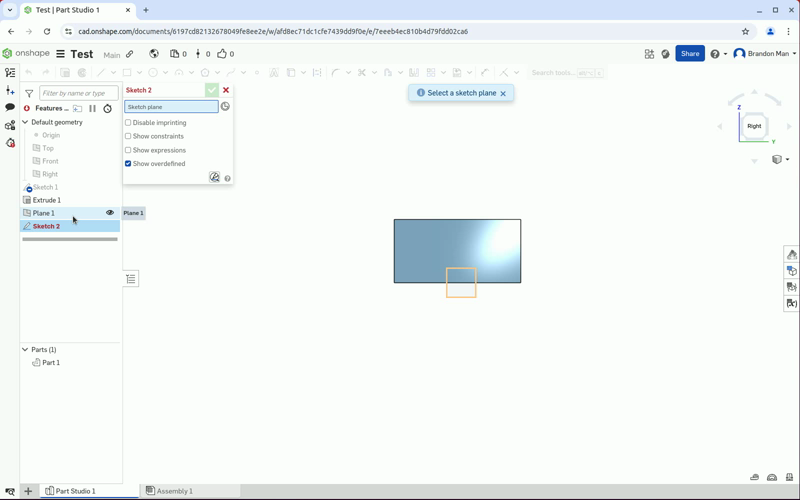
click(73, 215)
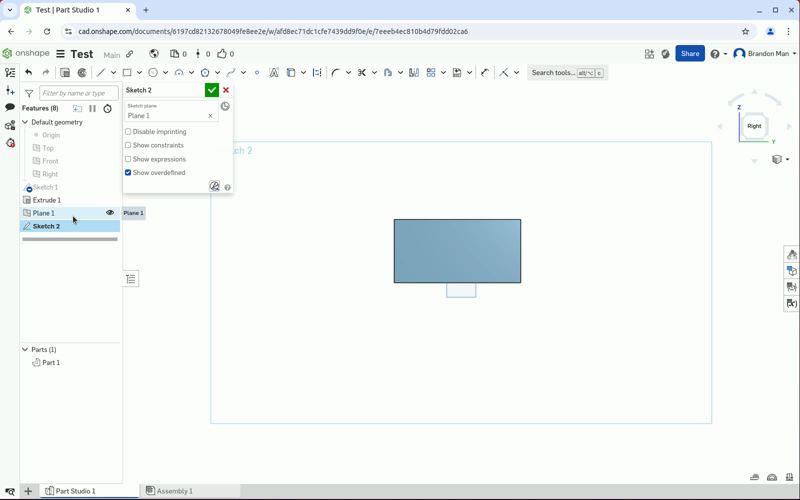
mouse_move(73, 352)
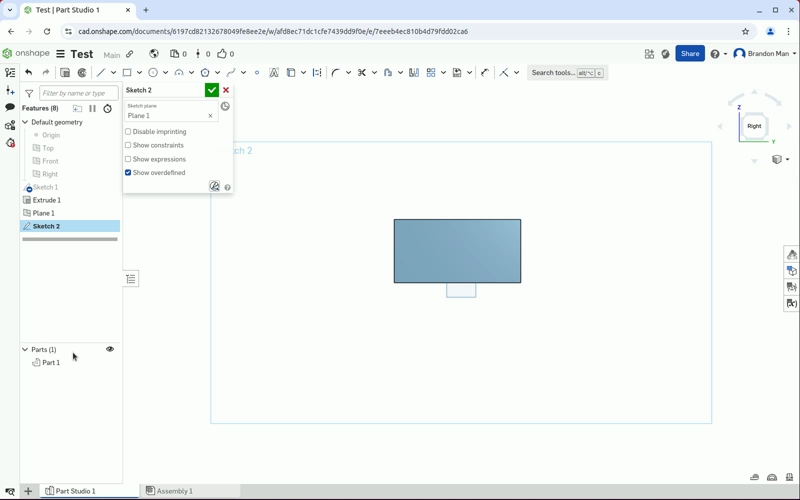
key(y)
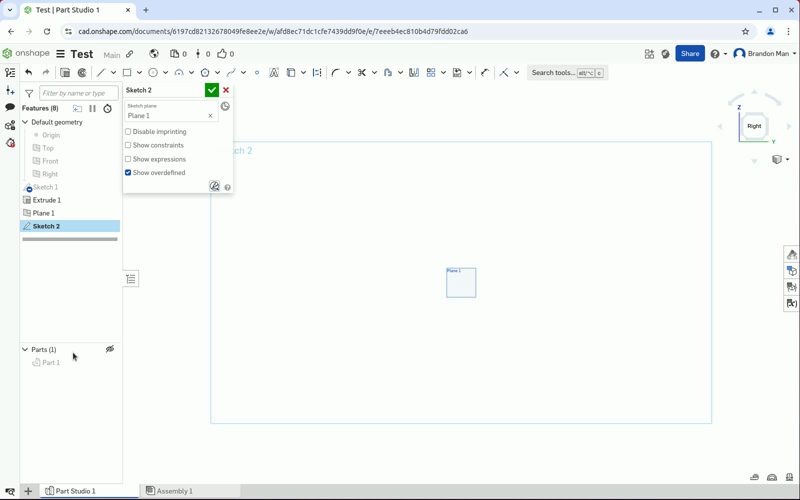
key(l)
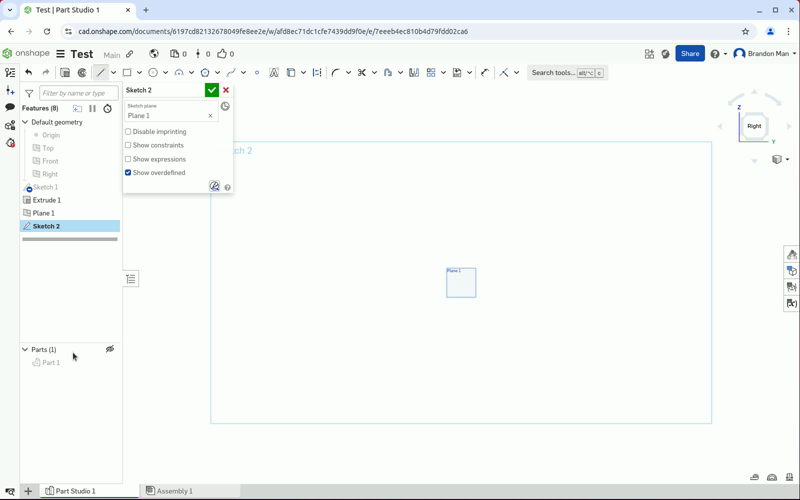
key_down(shift)
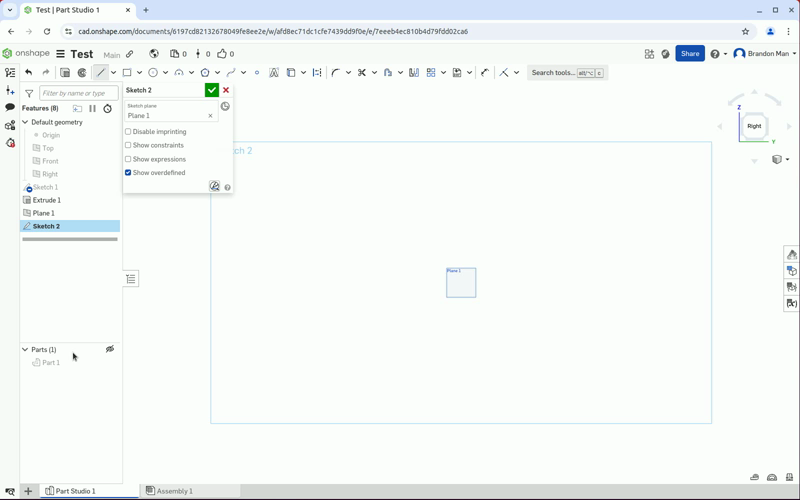
mouse_move(520, 218)
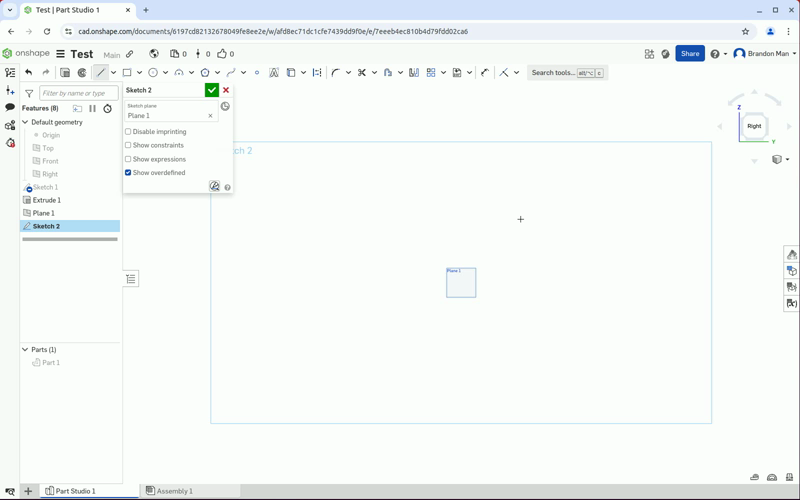
click(520, 218)
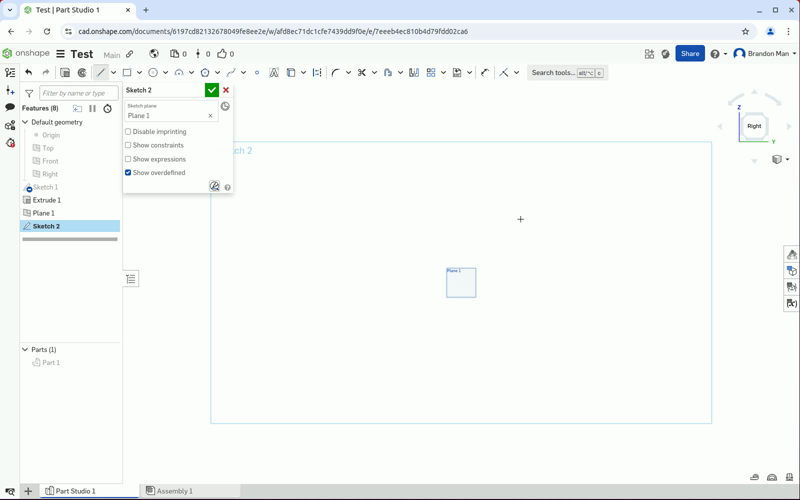
key_up(shift)
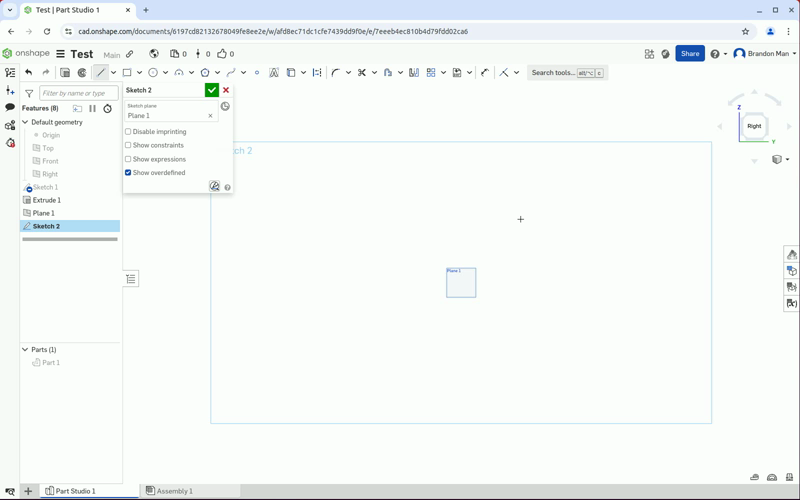
key_down(shift)
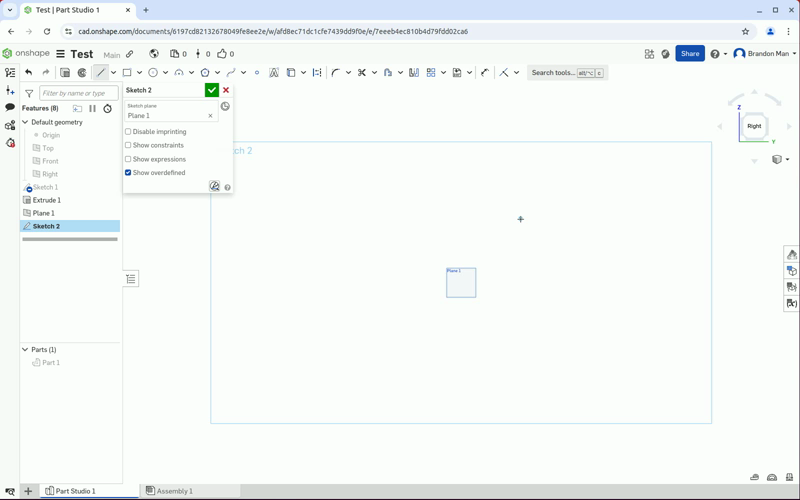
mouse_move(589, 218)
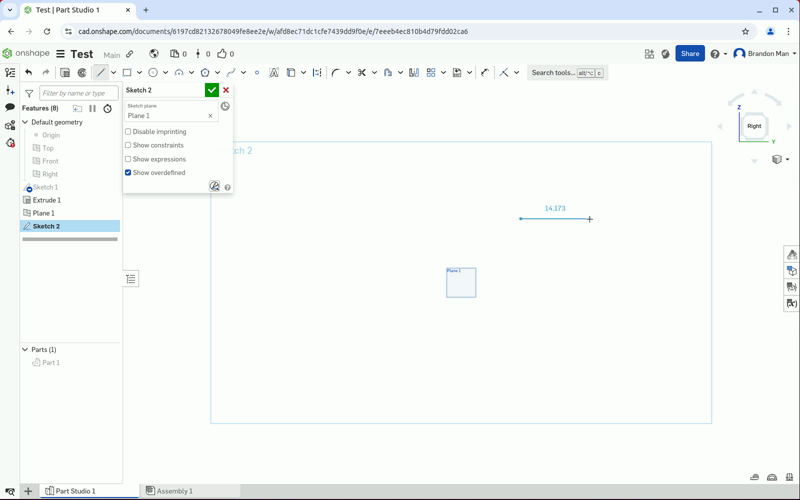
click(589, 218)
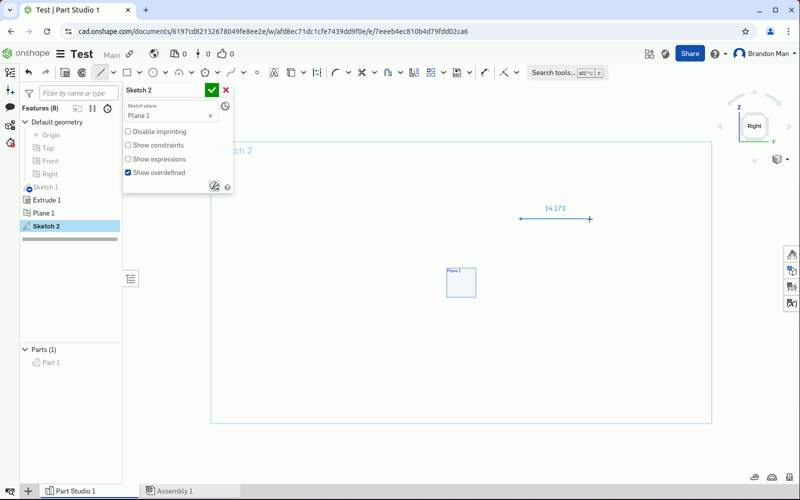
key_up(shift)
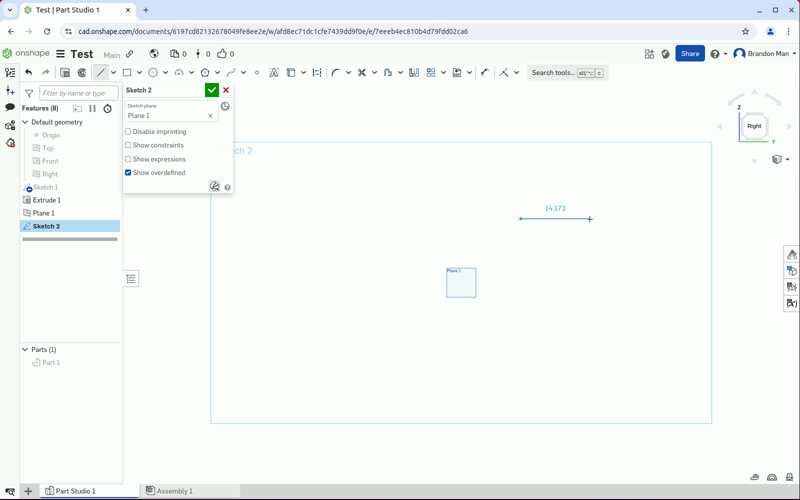
key_down(shift)
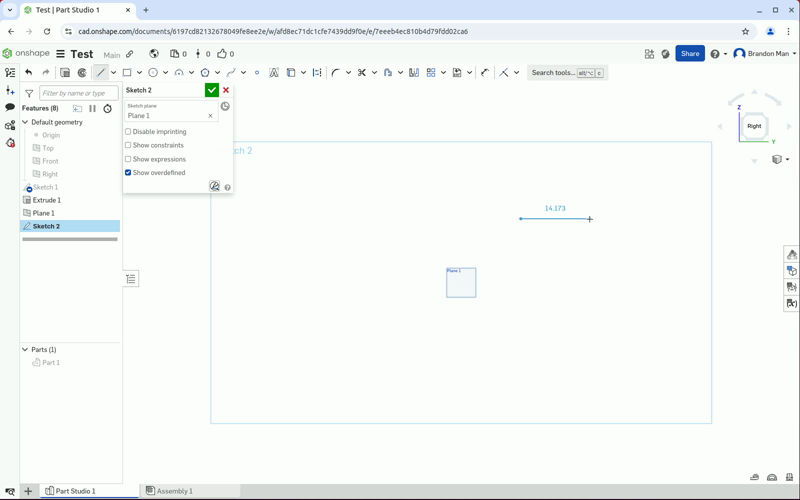
mouse_move(589, 218)
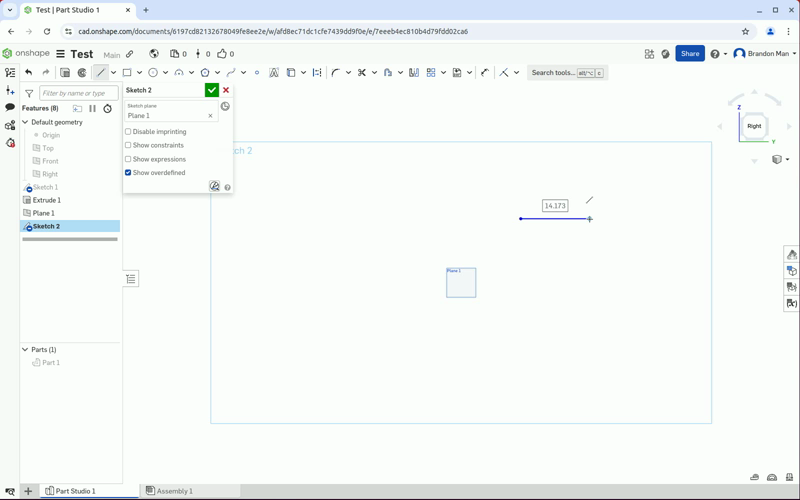
mouse_move(589, 180)
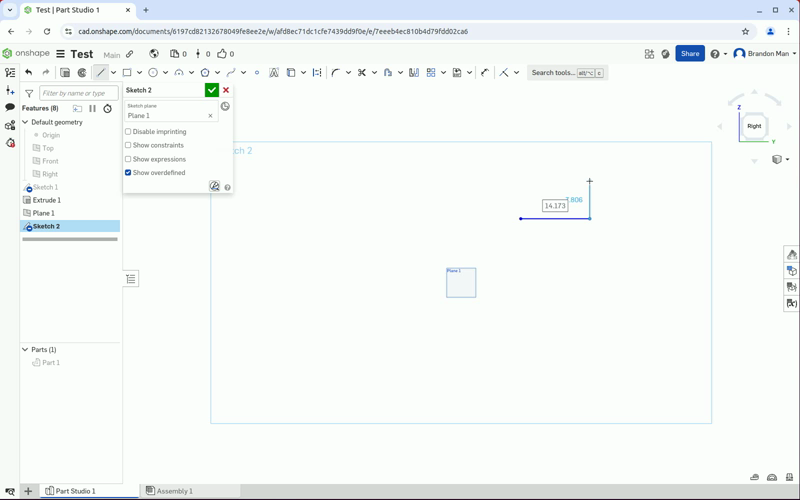
click(589, 180)
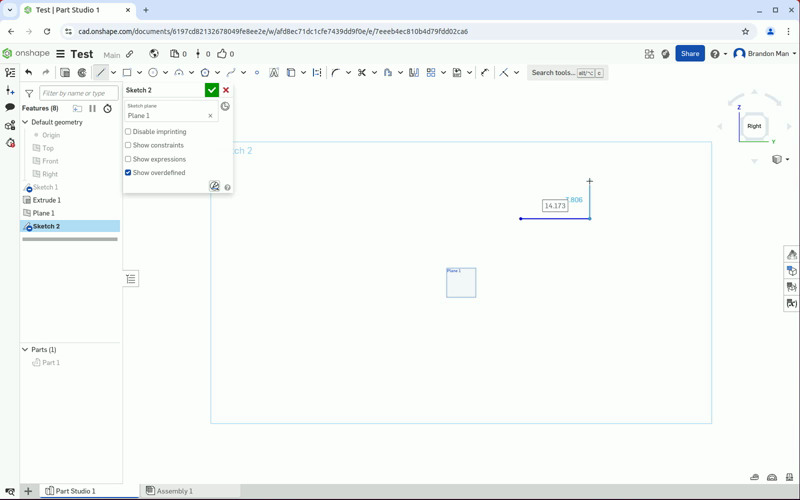
key_up(shift)
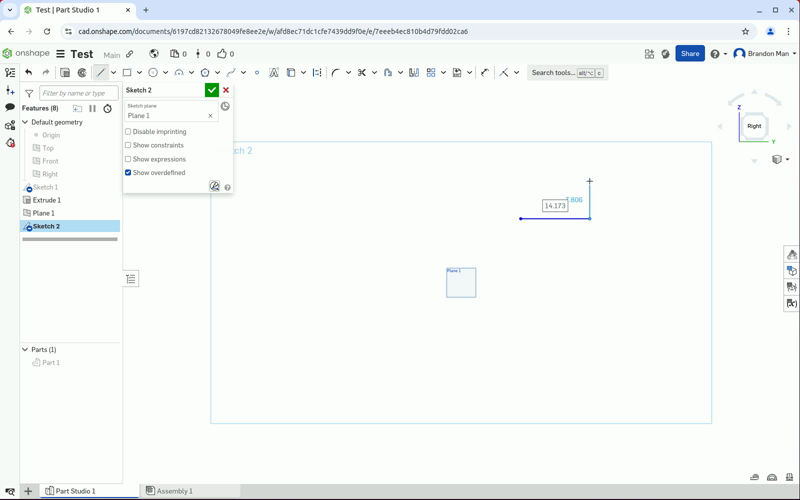
key_down(shift)
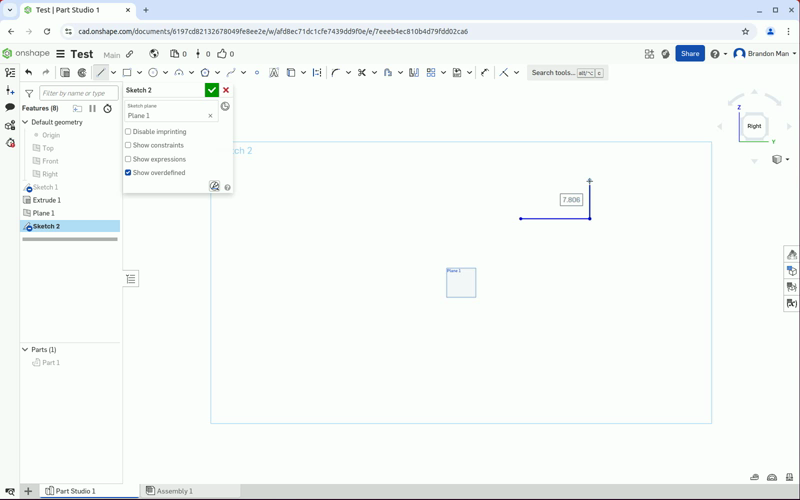
mouse_move(520, 180)
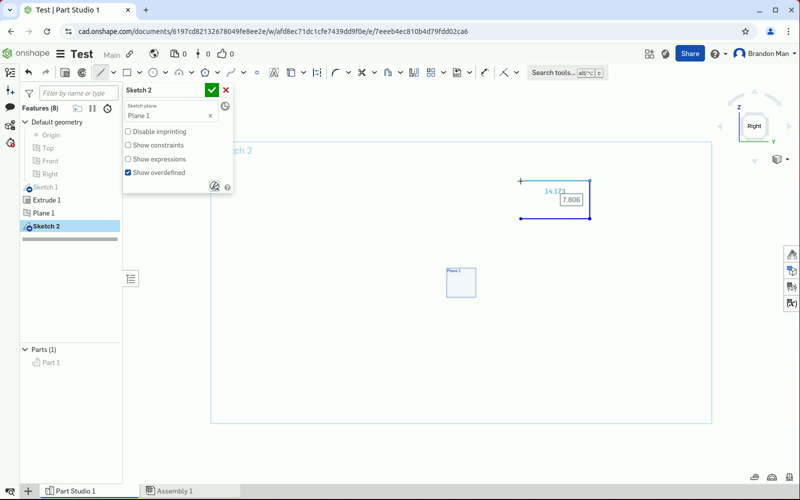
click(520, 180)
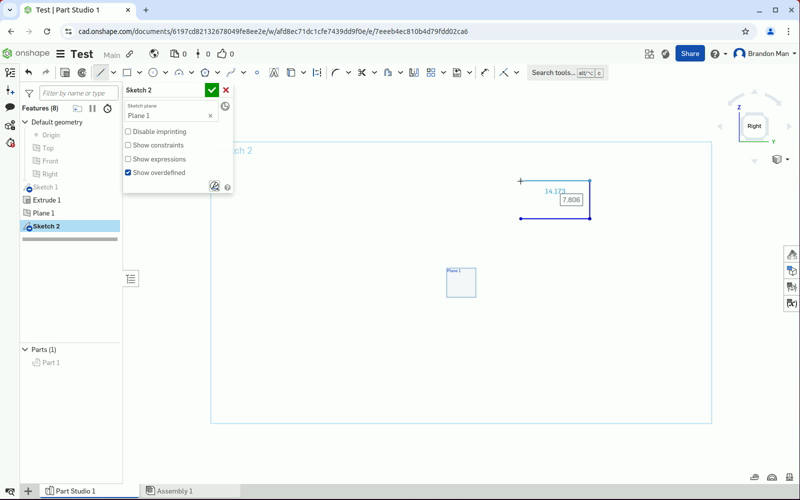
key_up(shift)
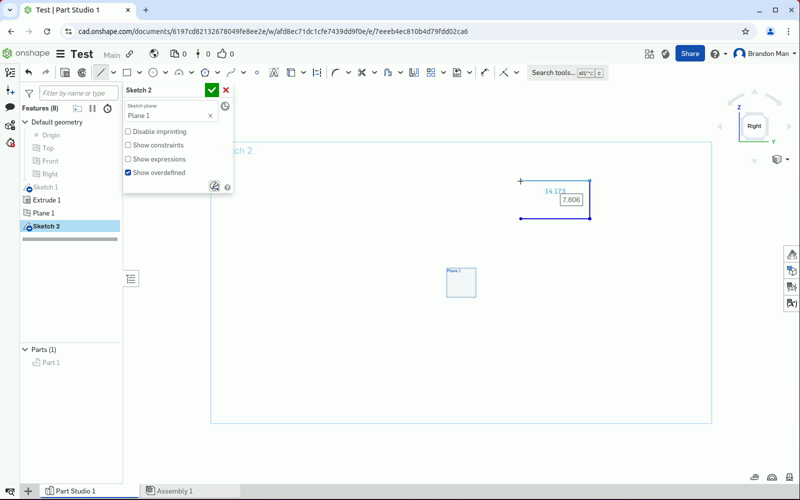
mouse_move(550, 180)
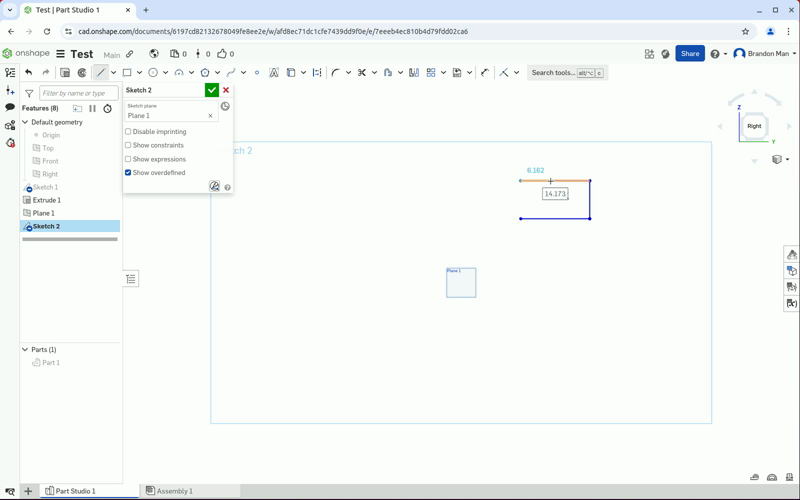
key_down(shift)
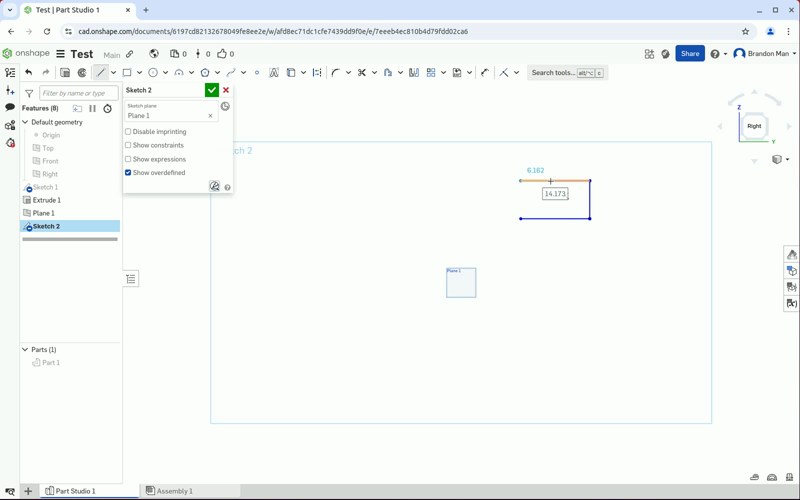
mouse_move(520, 218)
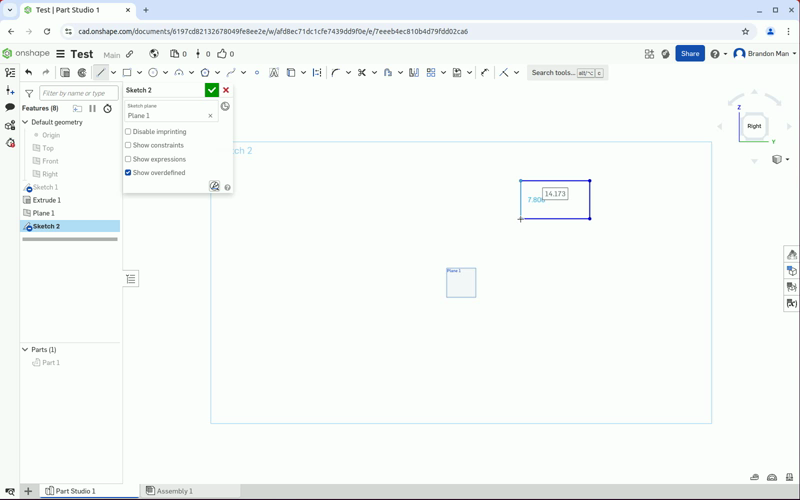
key_up(shift)
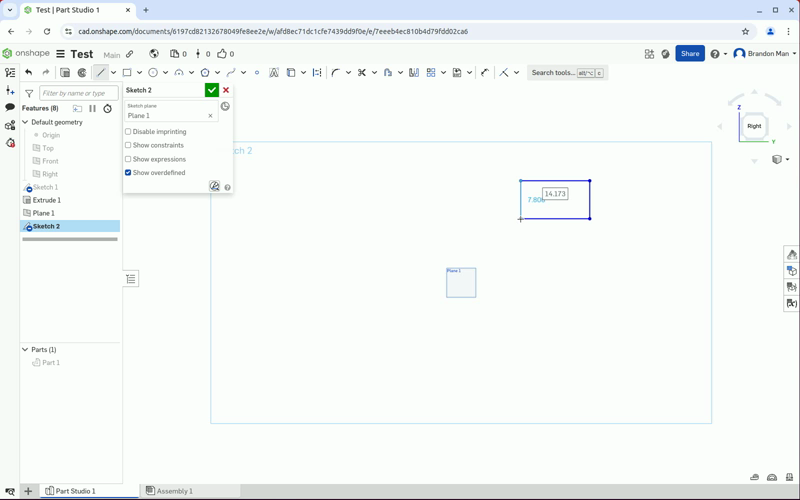
click(520, 218)
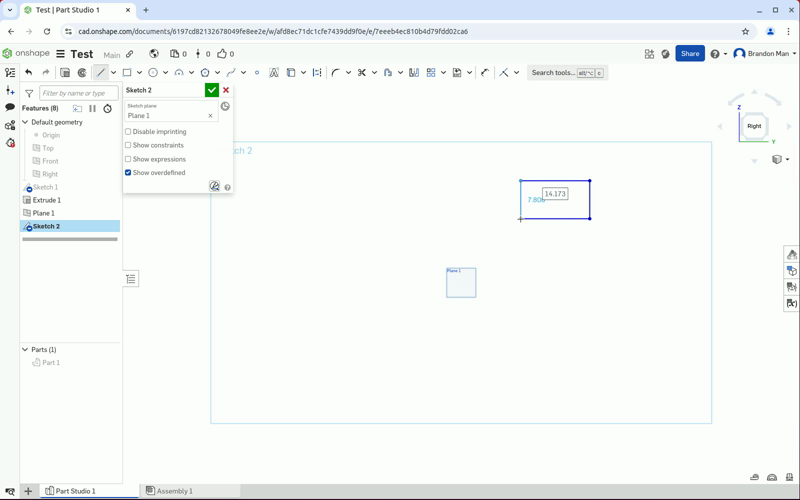
key(esc)
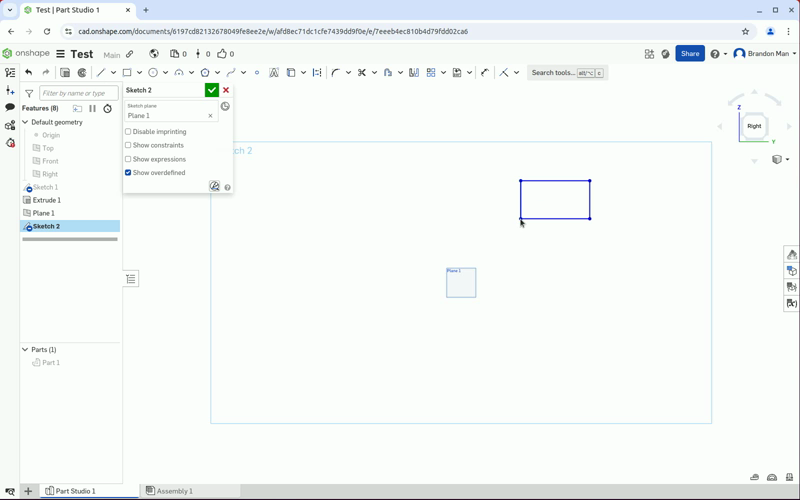
mouse_move(589, 205)
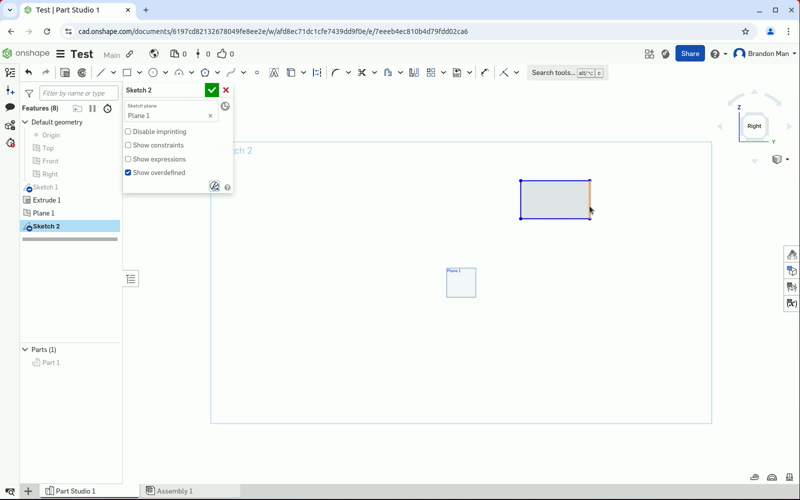
click(589, 205)
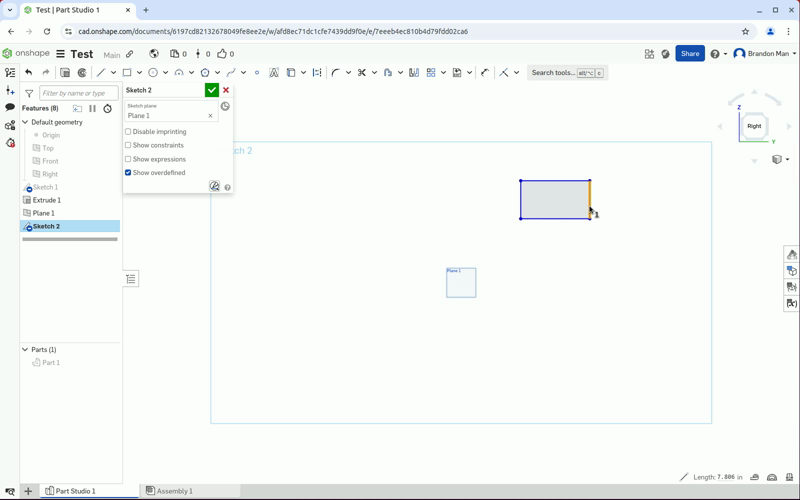
mouse_move(73, 352)
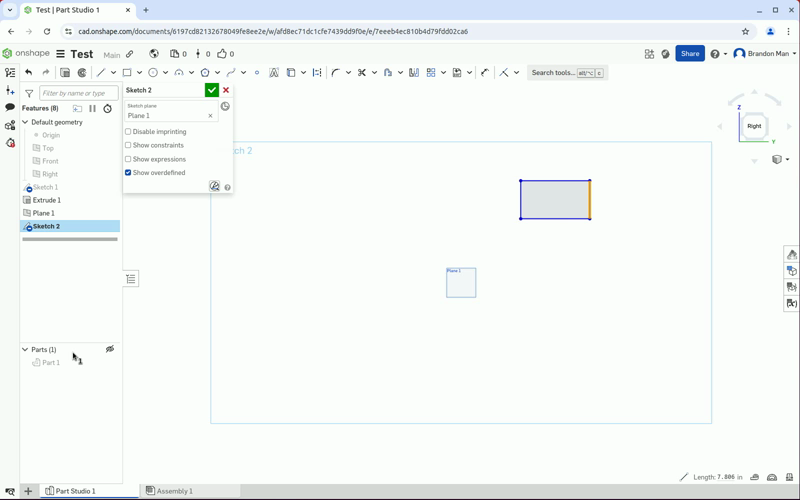
key(shift+y)
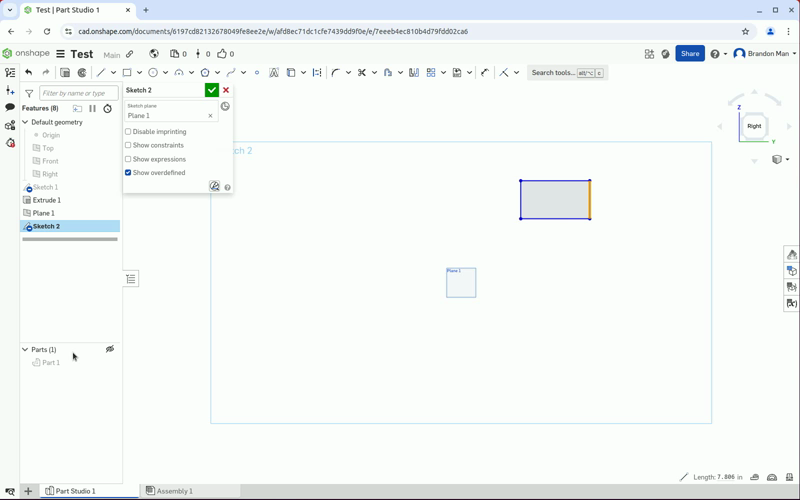
key(shift+e)
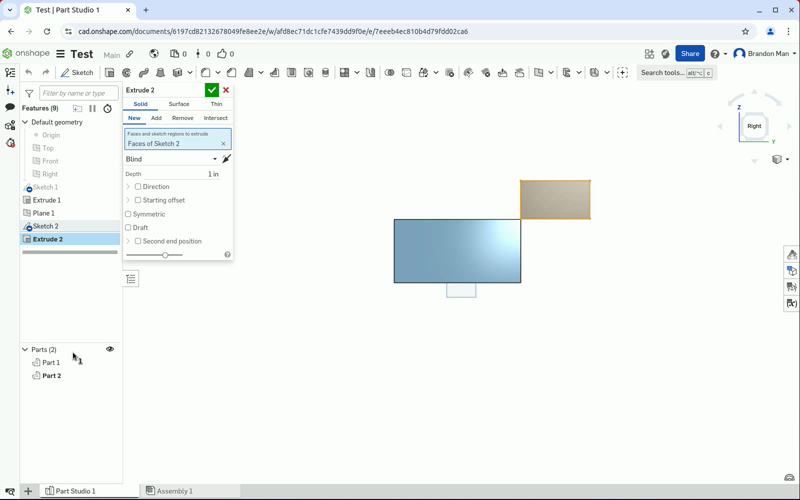
mouse_move(143, 106)
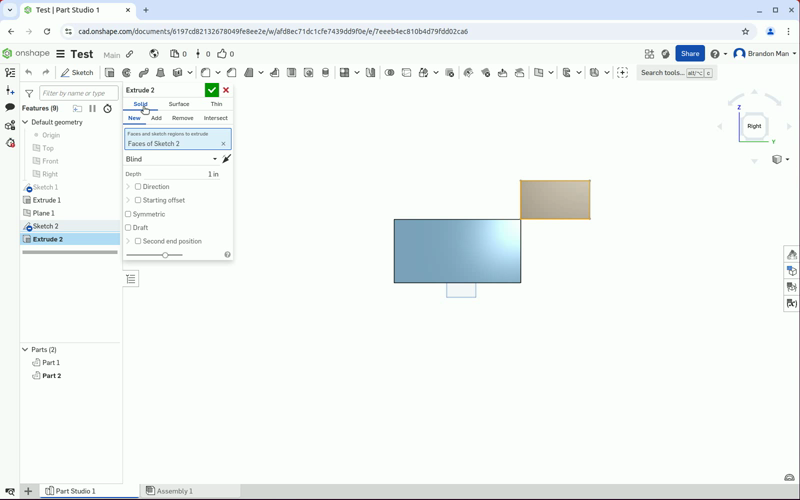
click(143, 106)
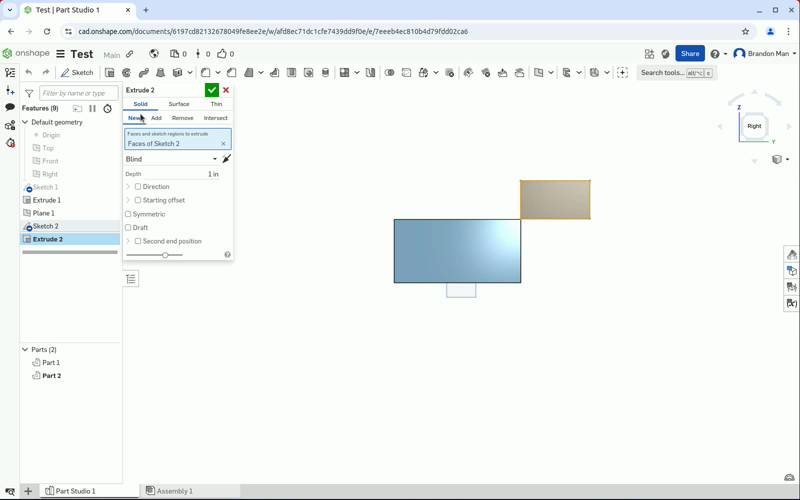
mouse_move(137, 120)
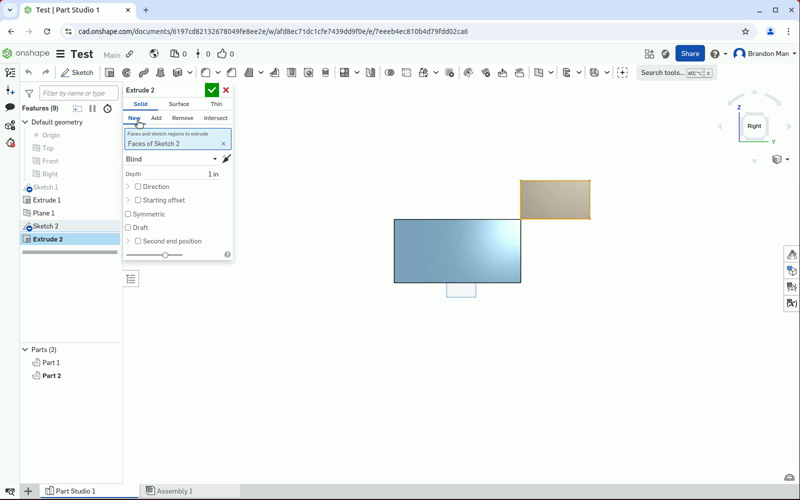
click(137, 120)
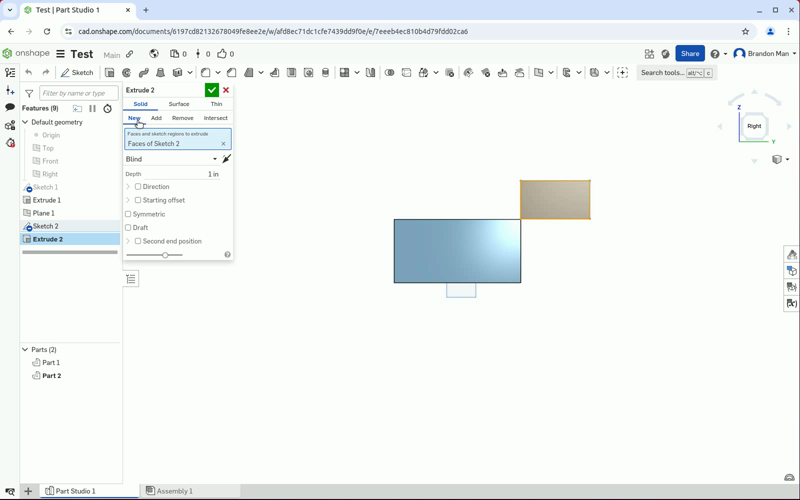
key(tab, 4)
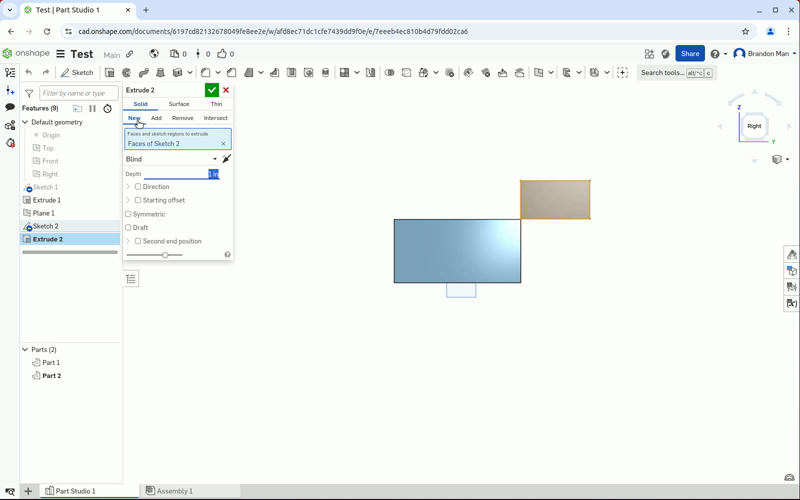
text(8.666)
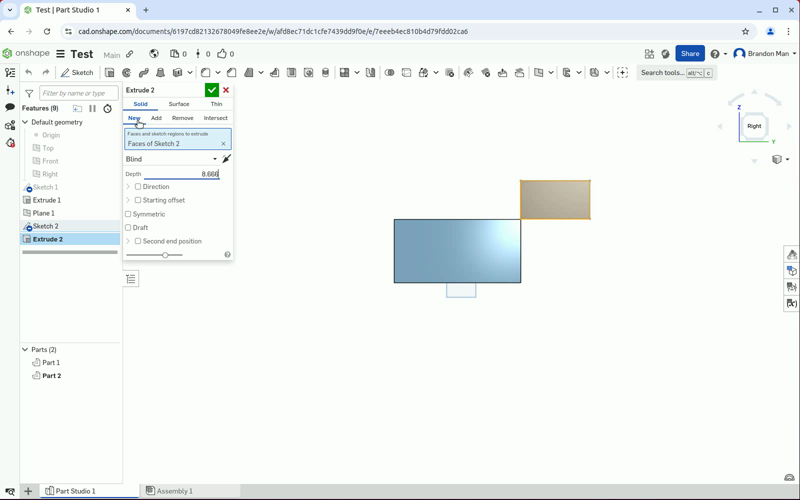
key(enter)
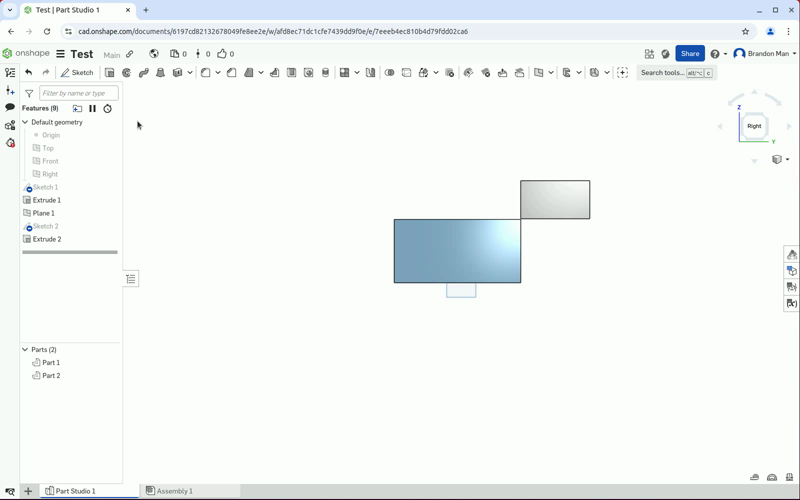
key(shift+h)
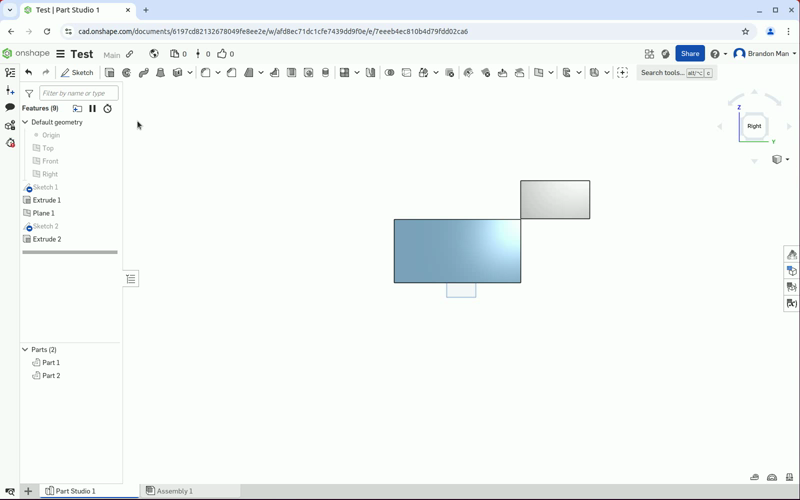
key(shift+h)
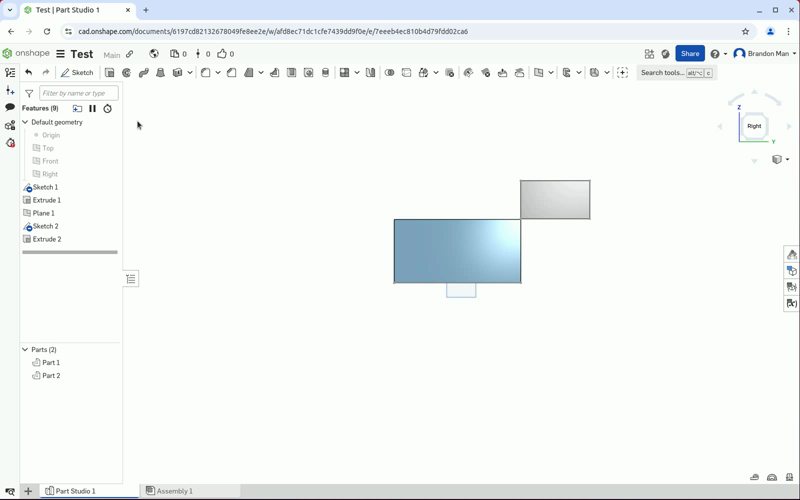
key(shift+7)
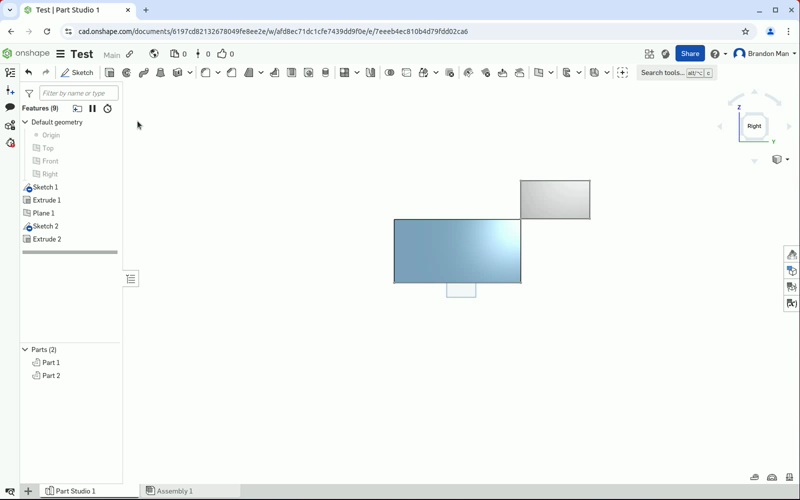
key(right, 2)
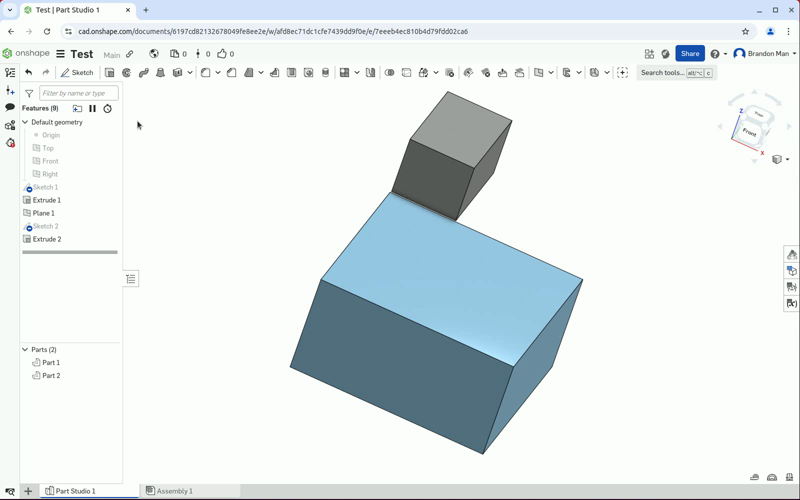
key(down, 2)
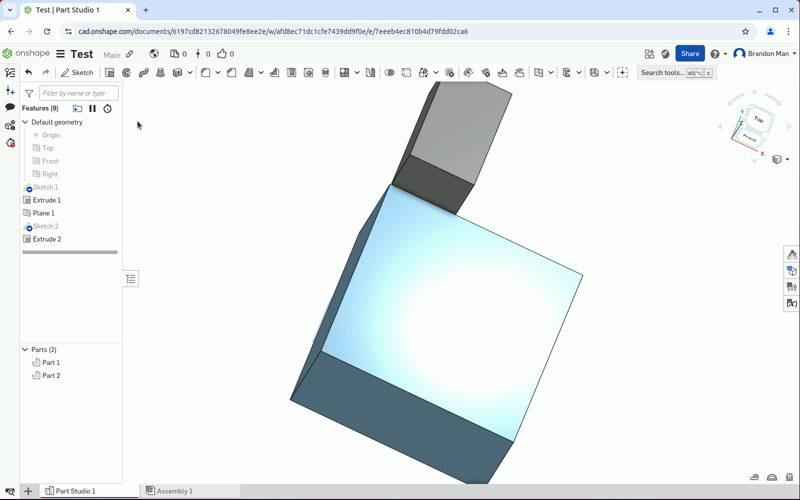
key(up, 2)
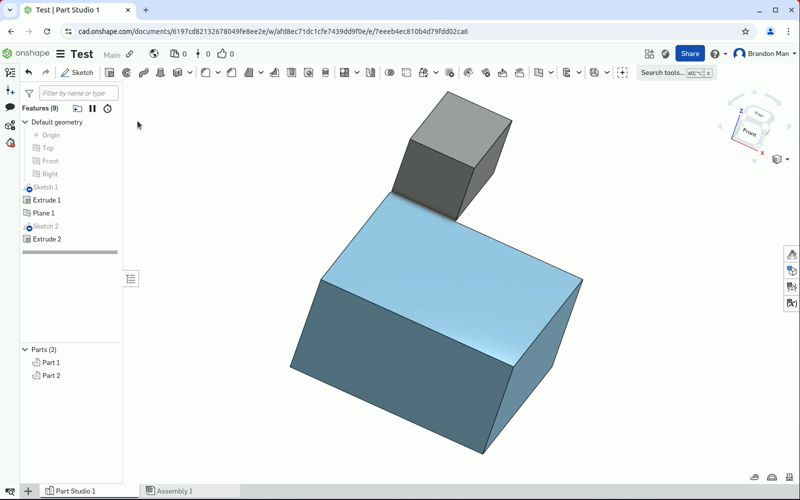
key(left, 2)
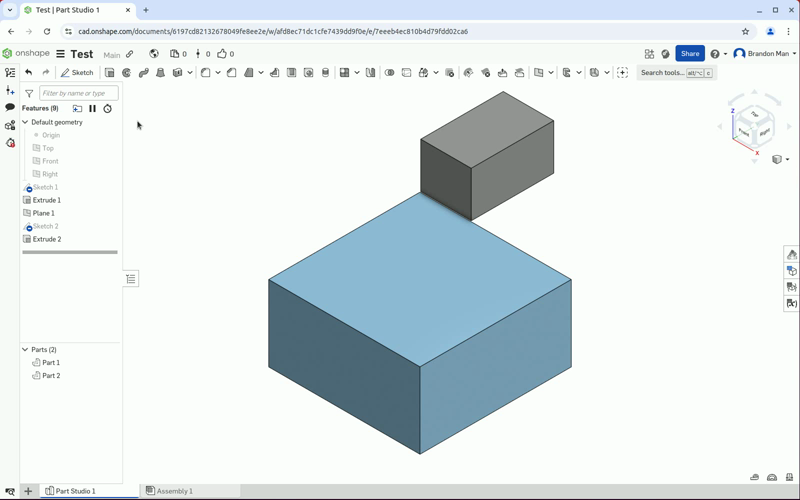
mouse_move(73, 189)
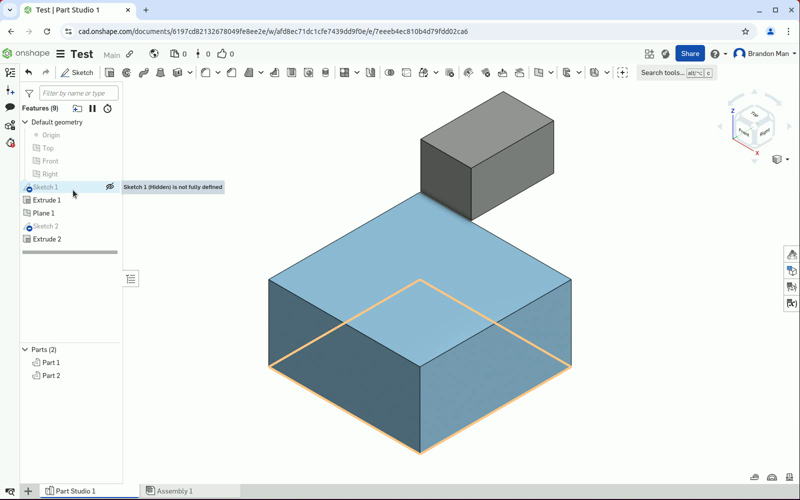
click(73, 189)